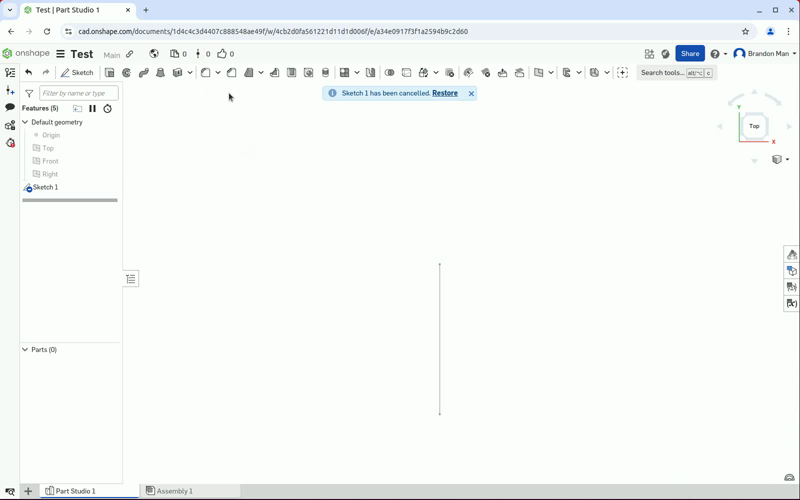
key(shift+h)
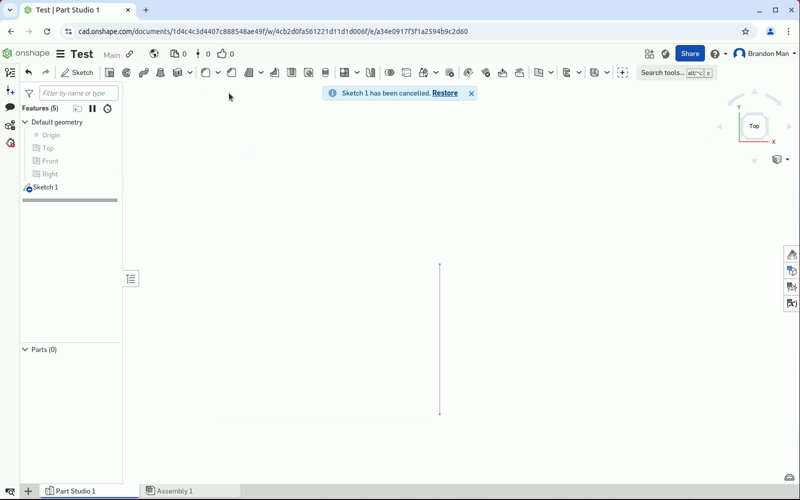
key(shift+s)
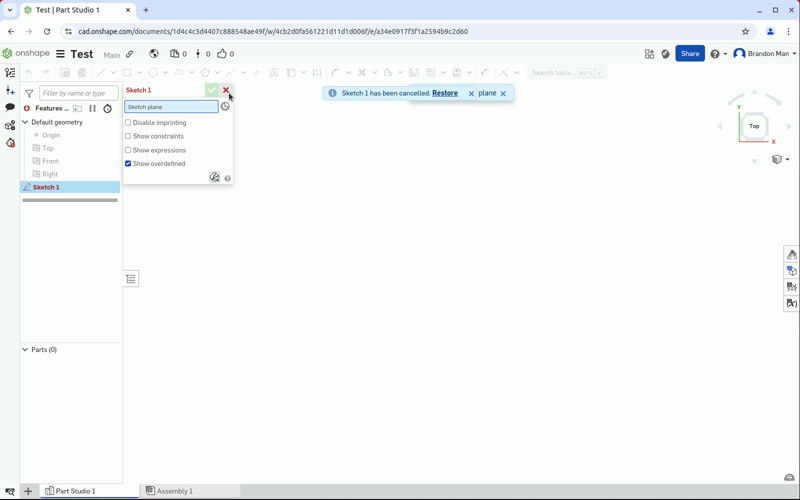
mouse_move(73, 150)
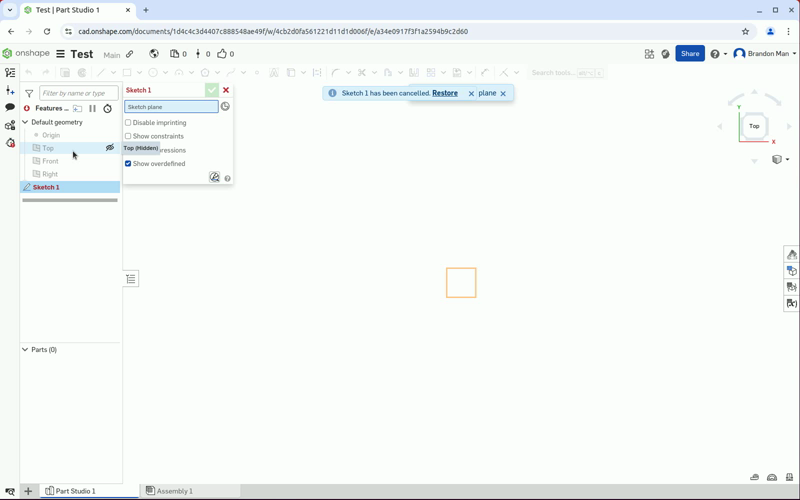
click(73, 150)
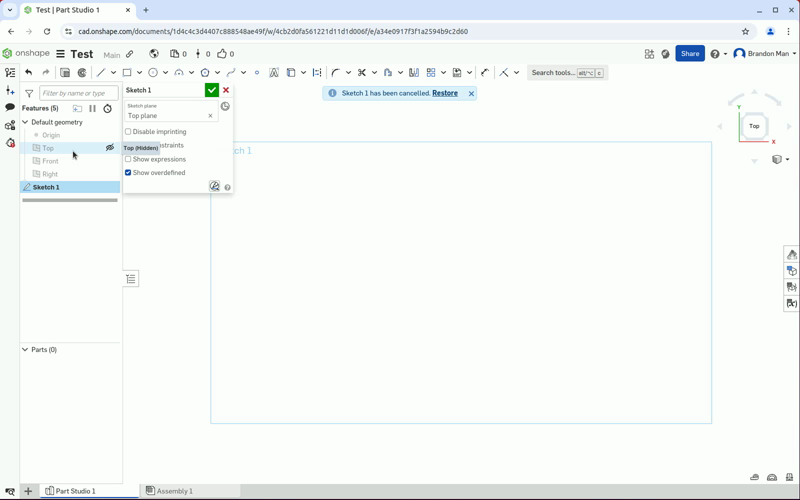
mouse_move(73, 352)
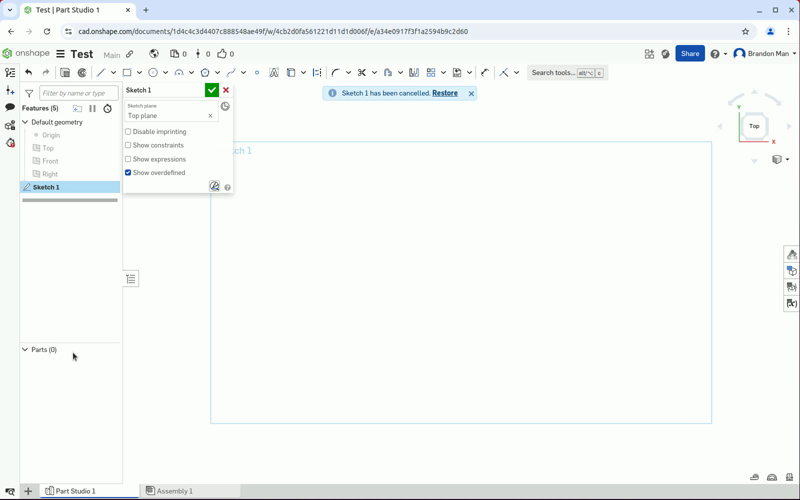
key(y)
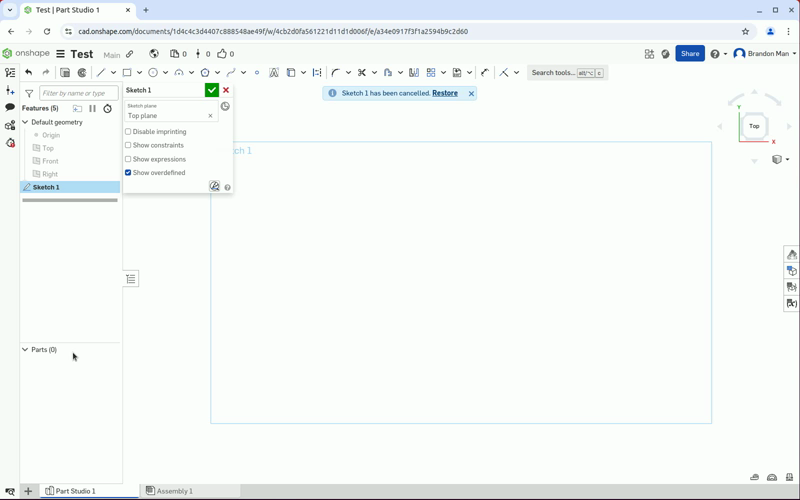
key(l)
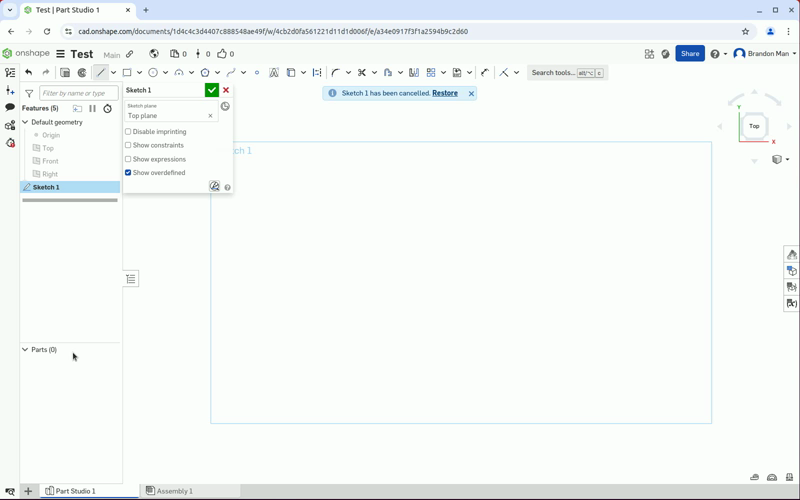
key_down(shift)
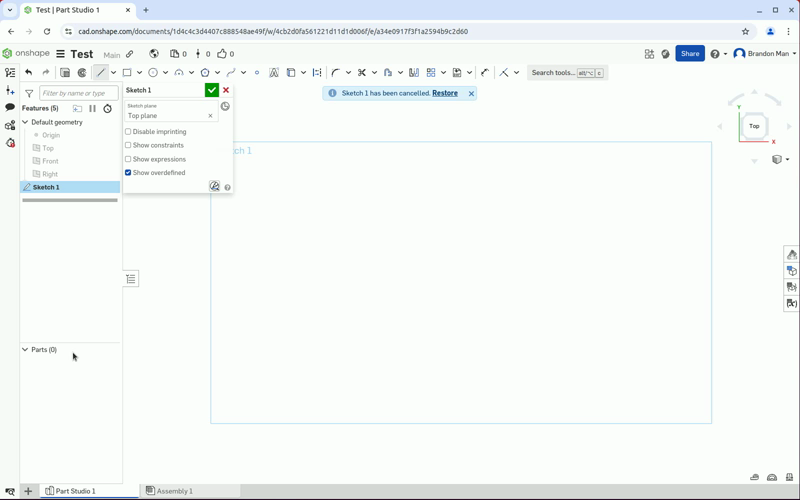
mouse_move(418, 395)
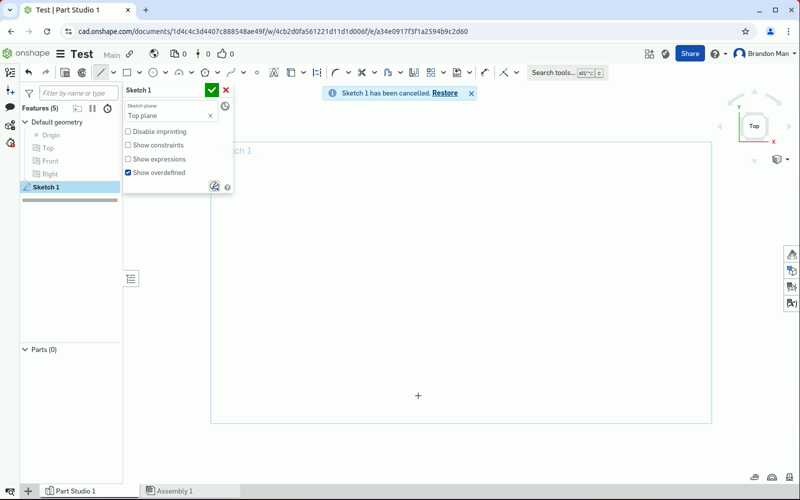
click(418, 395)
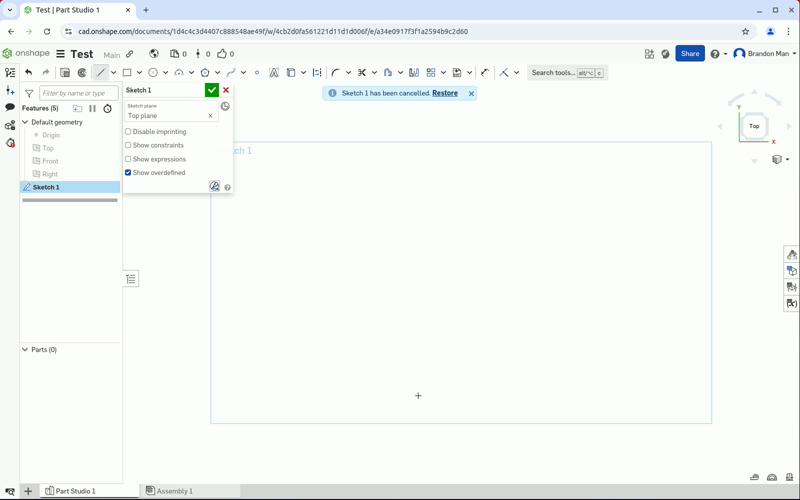
key_up(shift)
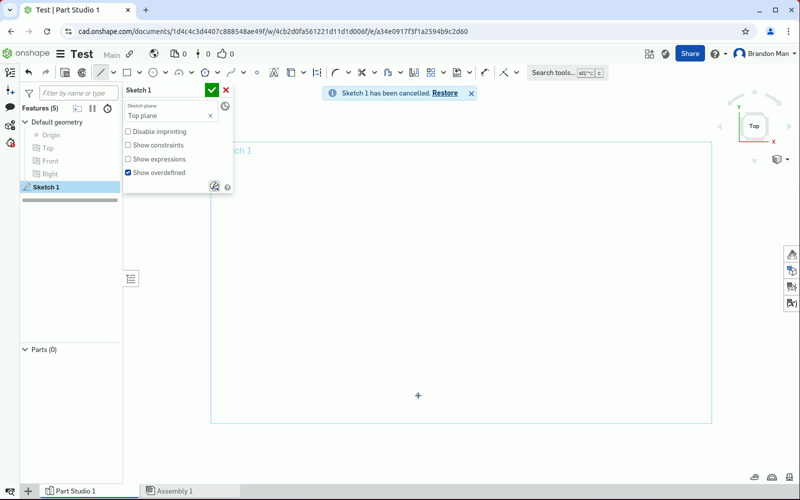
key_down(shift)
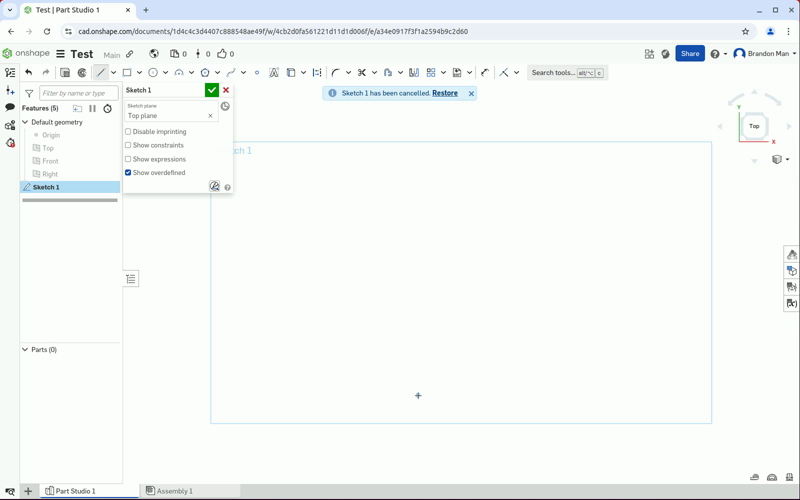
mouse_move(503, 395)
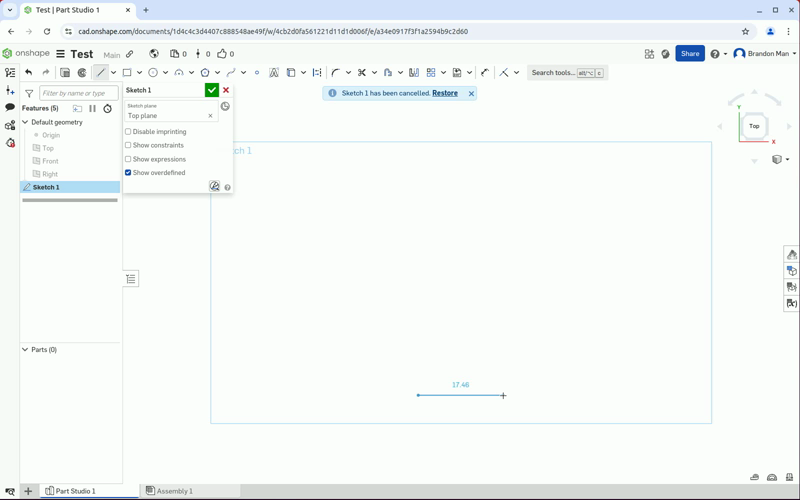
click(503, 395)
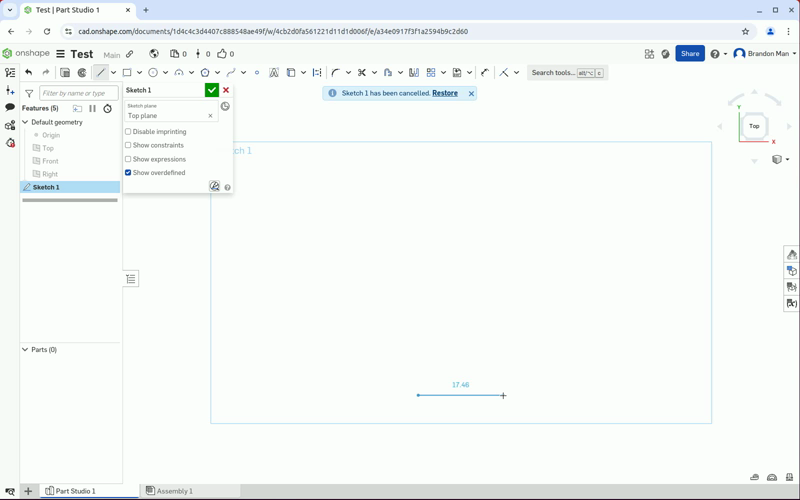
key_up(shift)
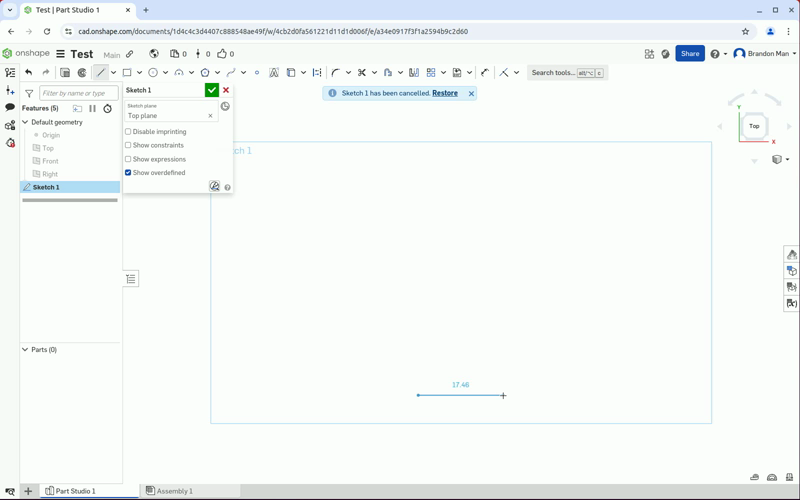
key_down(shift)
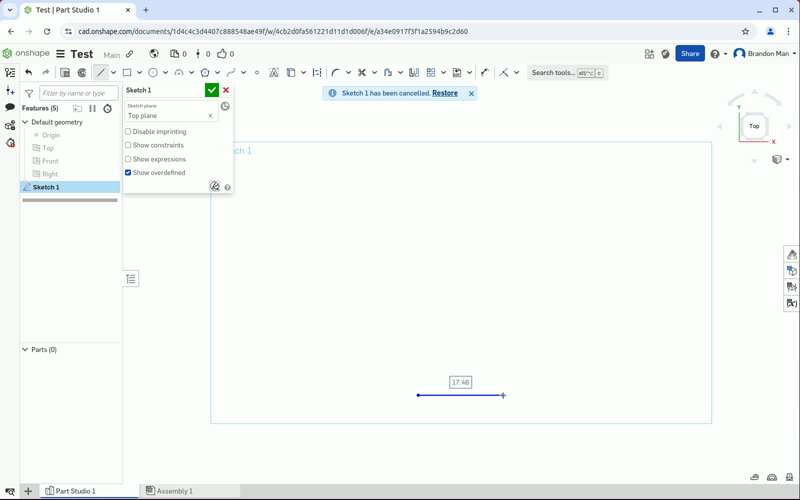
mouse_move(503, 171)
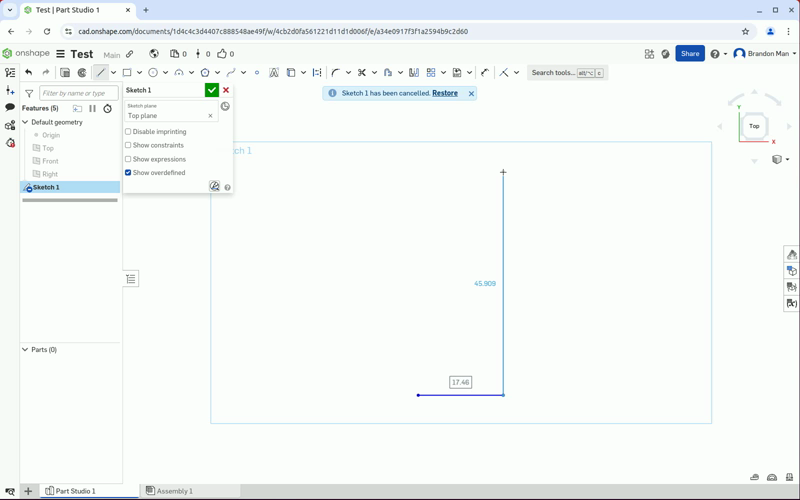
click(503, 171)
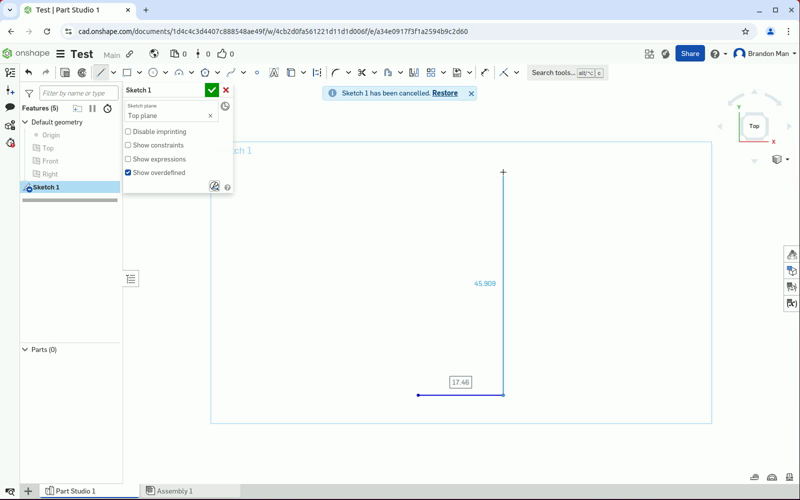
key_up(shift)
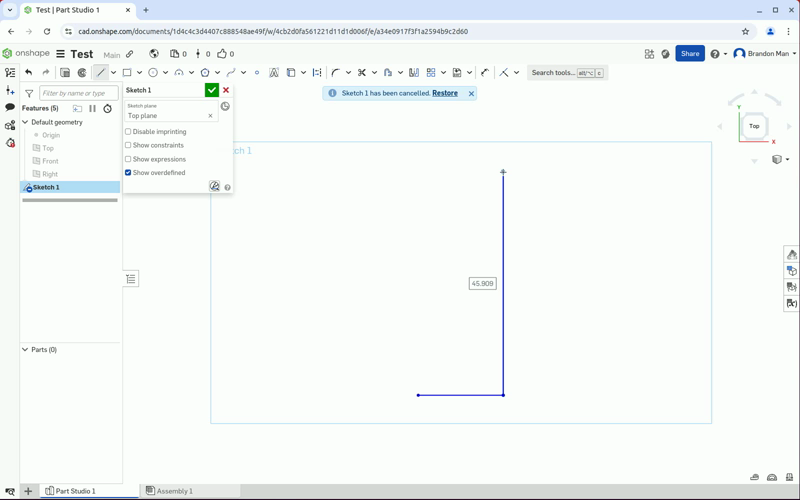
key_down(shift)
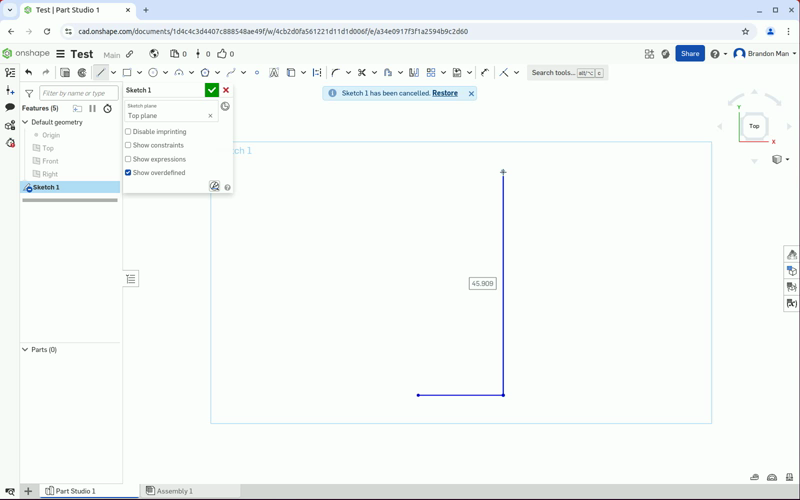
mouse_move(418, 171)
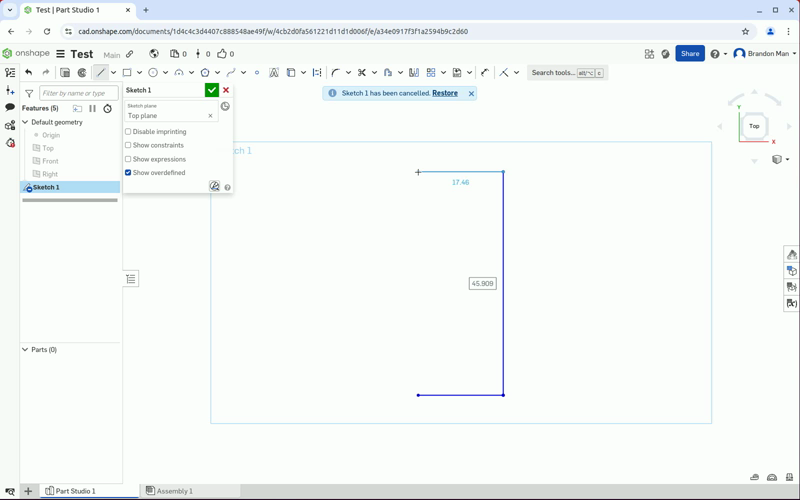
click(418, 171)
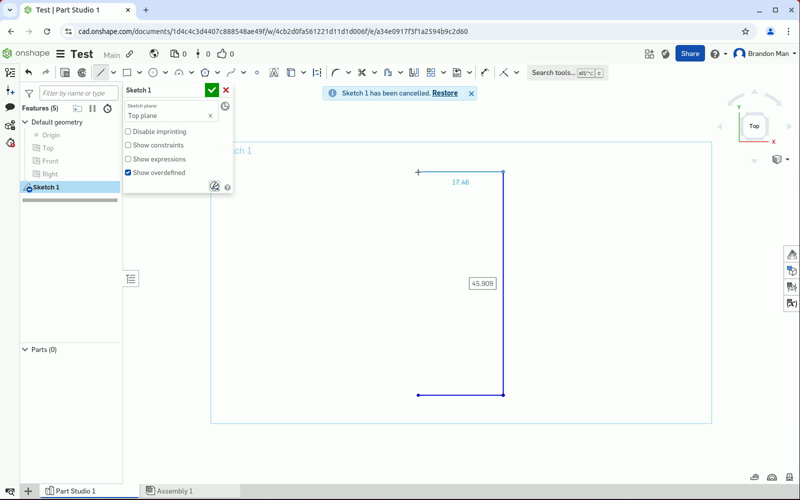
key_up(shift)
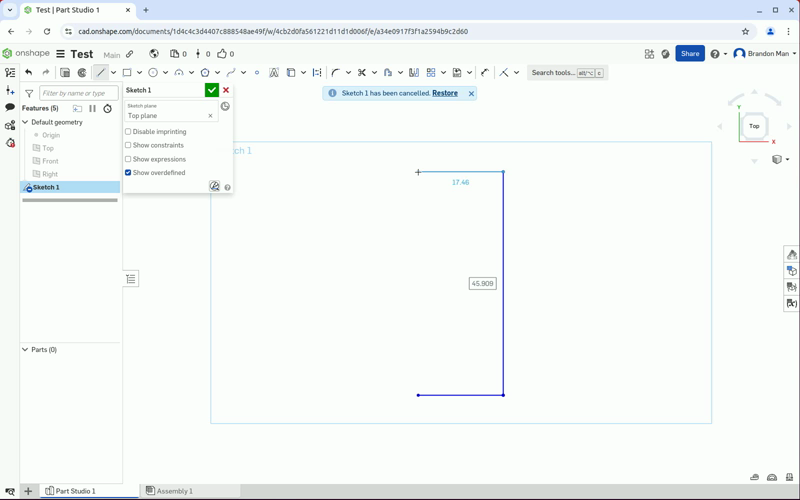
key_down(shift)
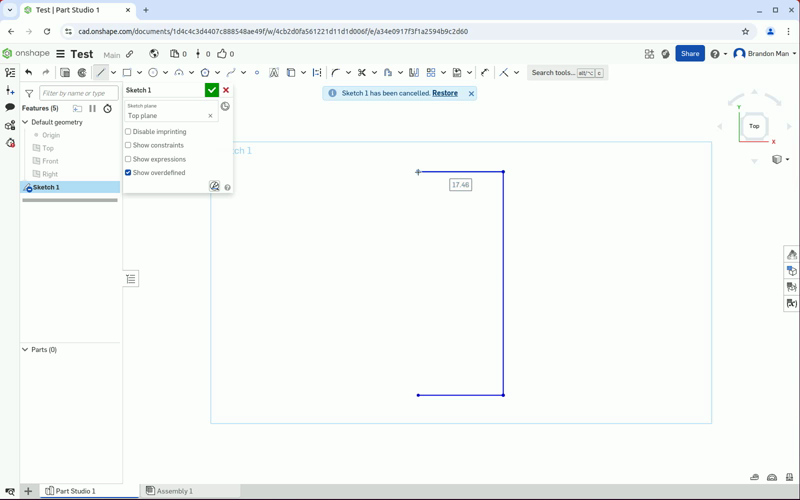
mouse_move(418, 395)
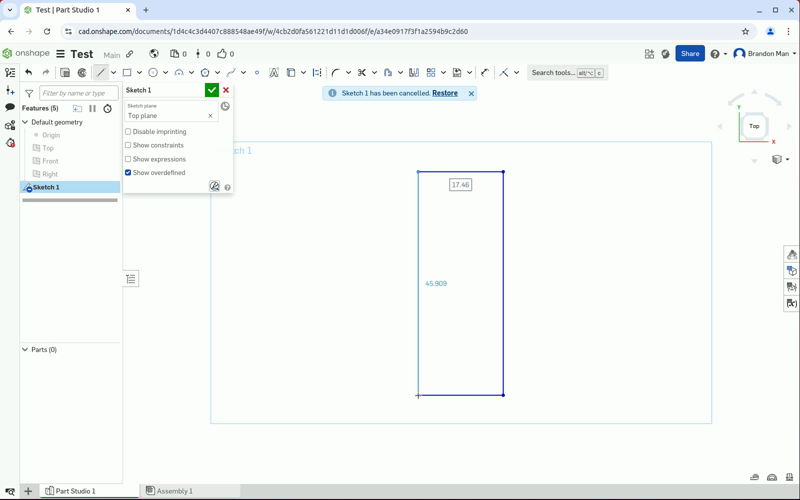
key_up(shift)
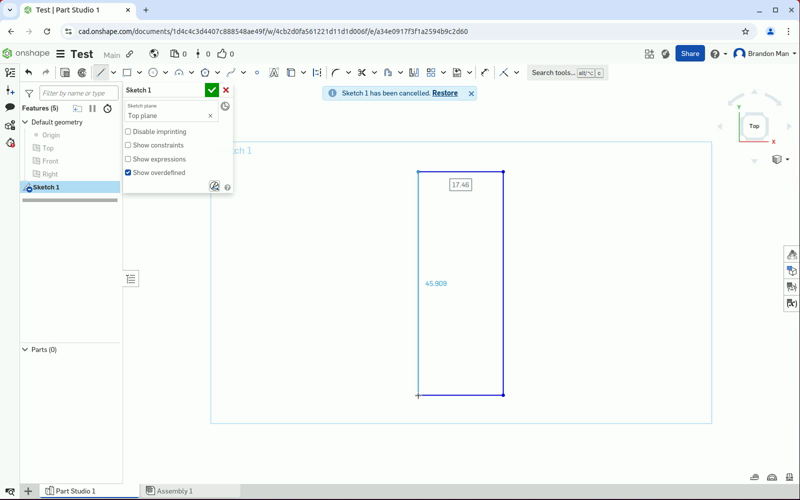
click(418, 395)
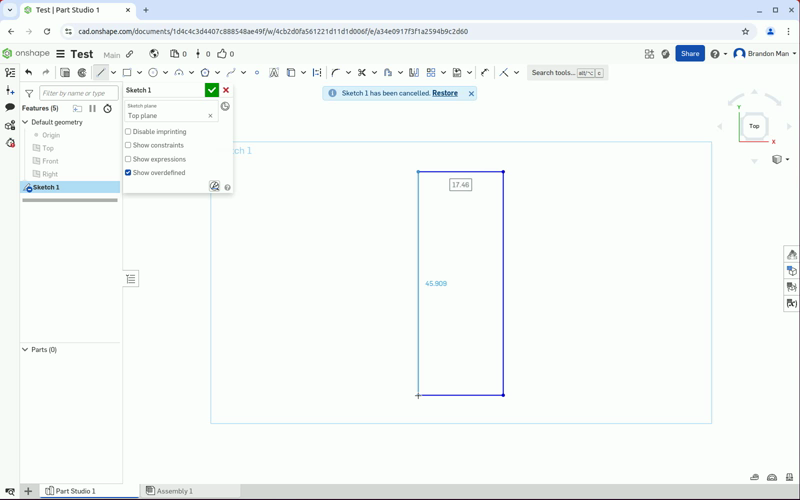
key(esc)
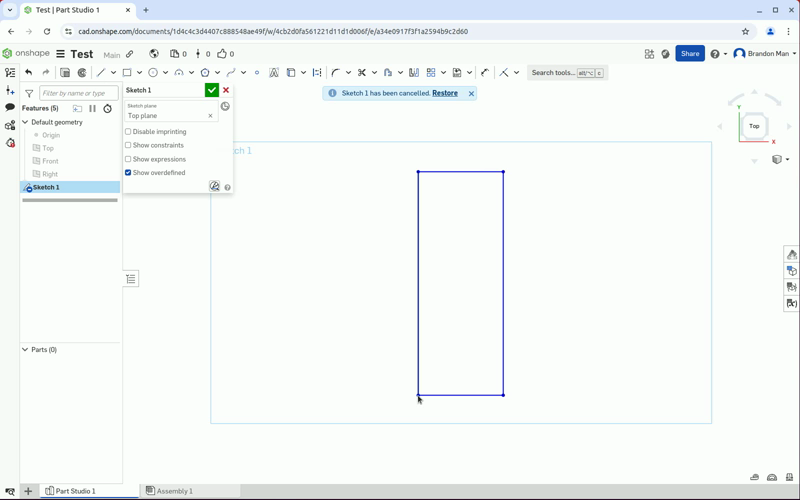
mouse_move(458, 376)
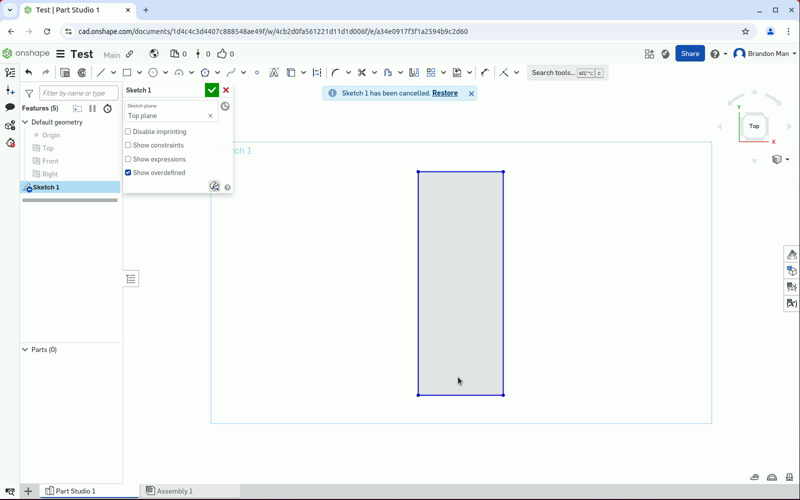
click(458, 376)
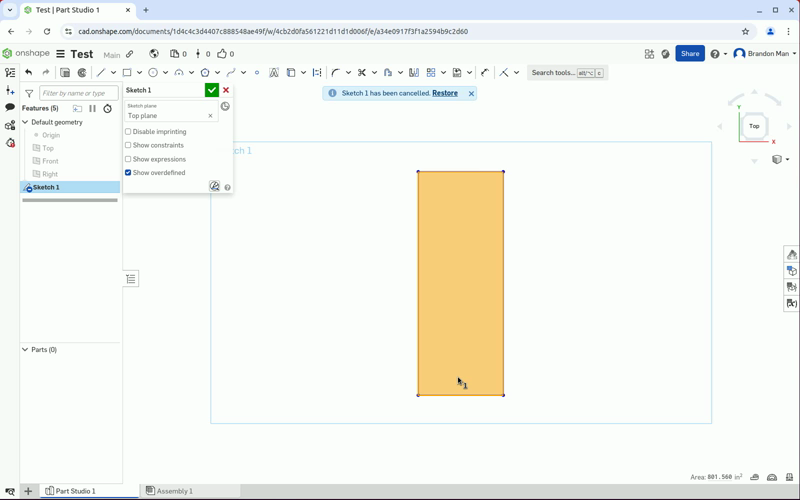
mouse_move(73, 352)
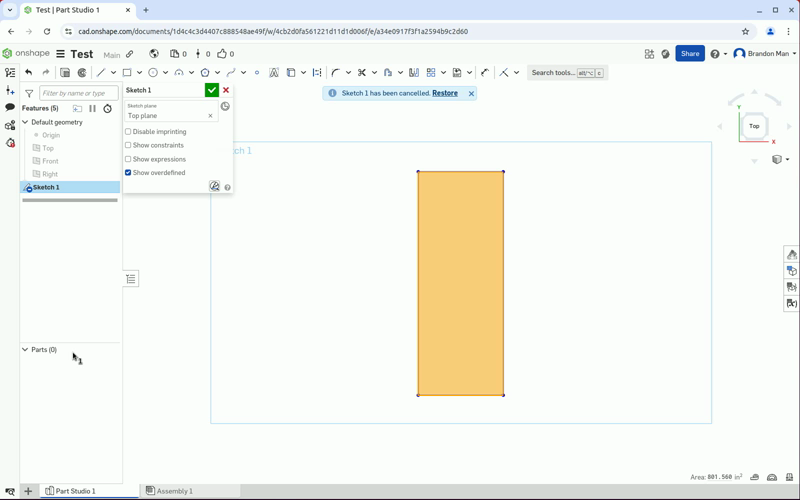
key(shift+y)
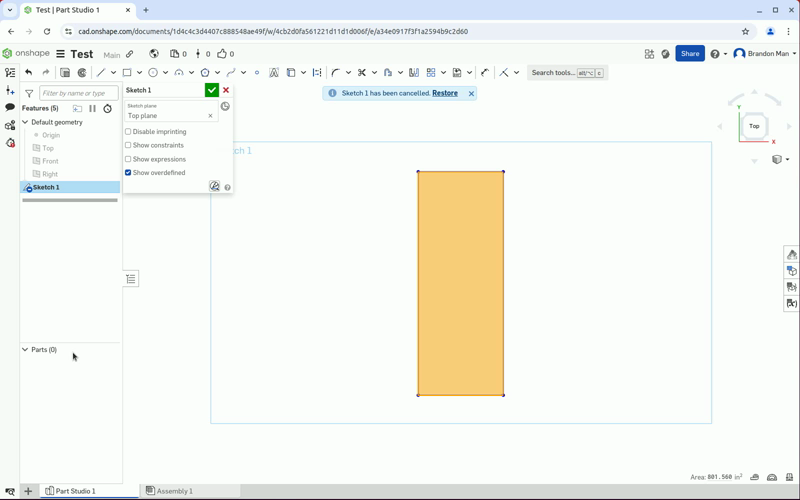
key(shift+e)
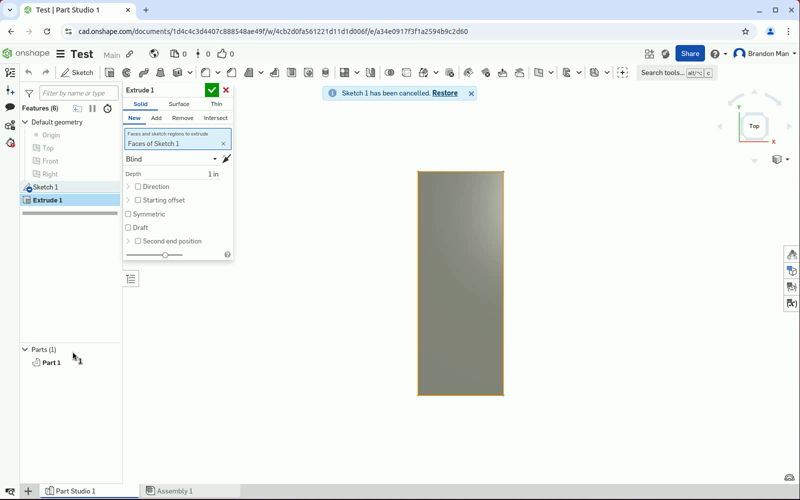
mouse_move(143, 106)
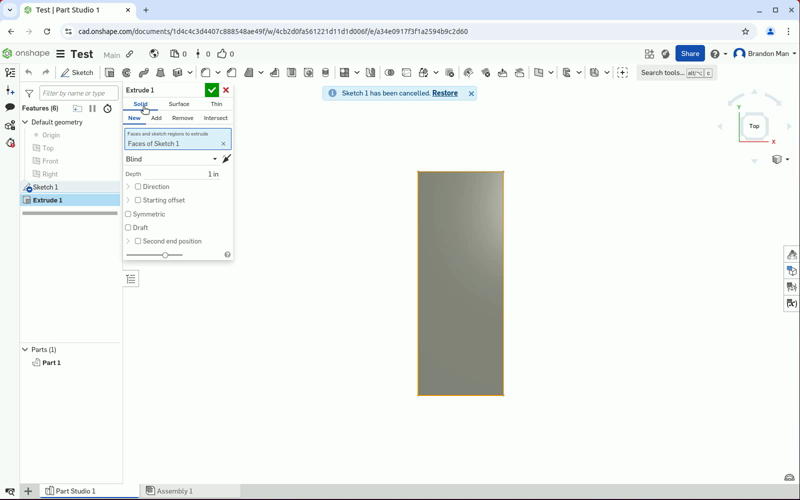
click(143, 106)
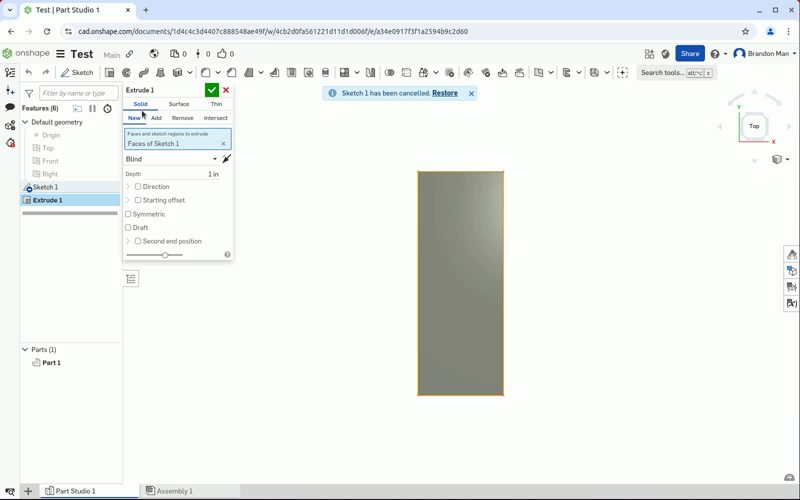
mouse_move(137, 120)
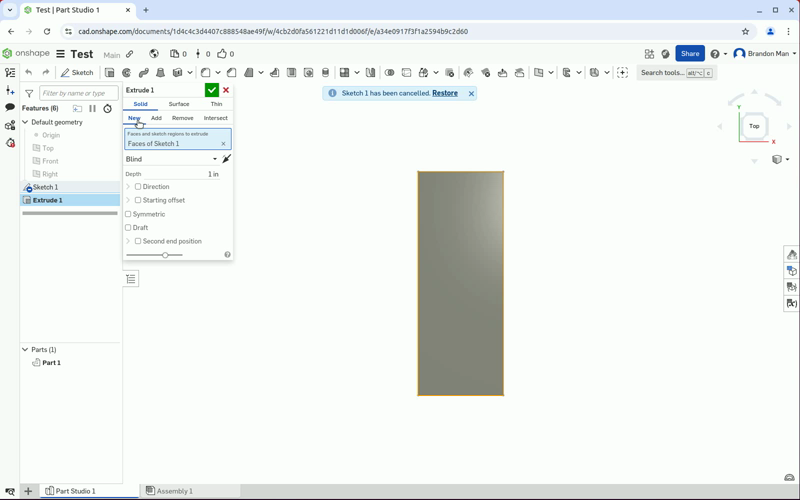
click(137, 120)
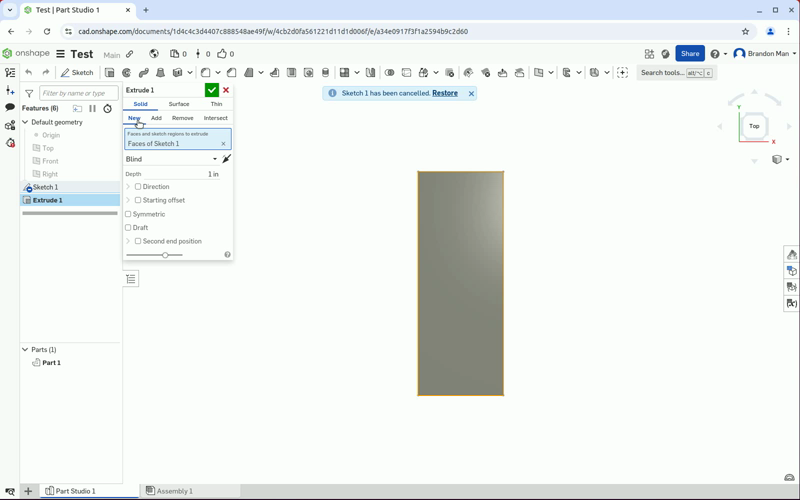
key(tab, 4)
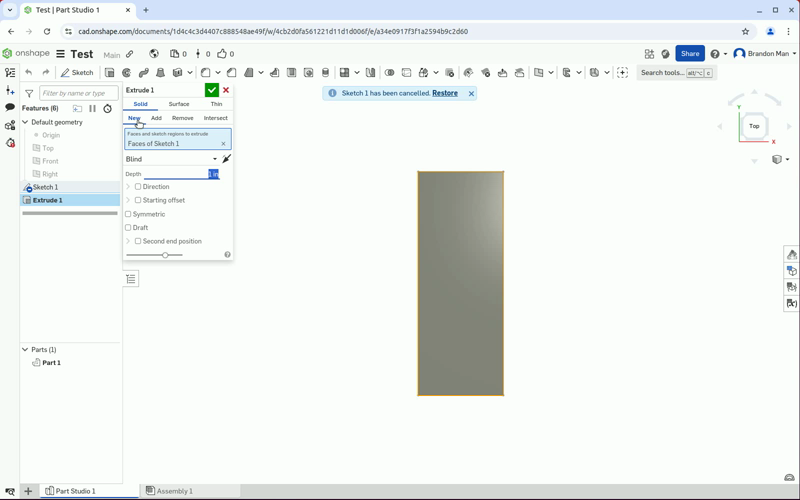
text(0.241)
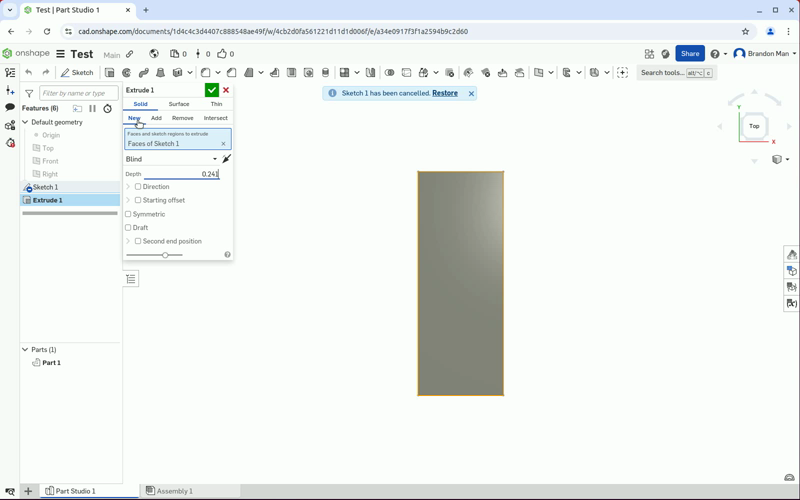
key(enter)
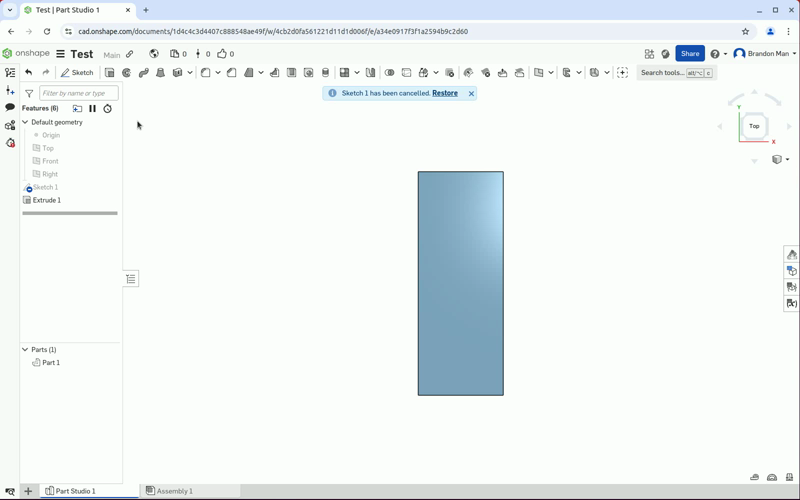
key(shift+h)
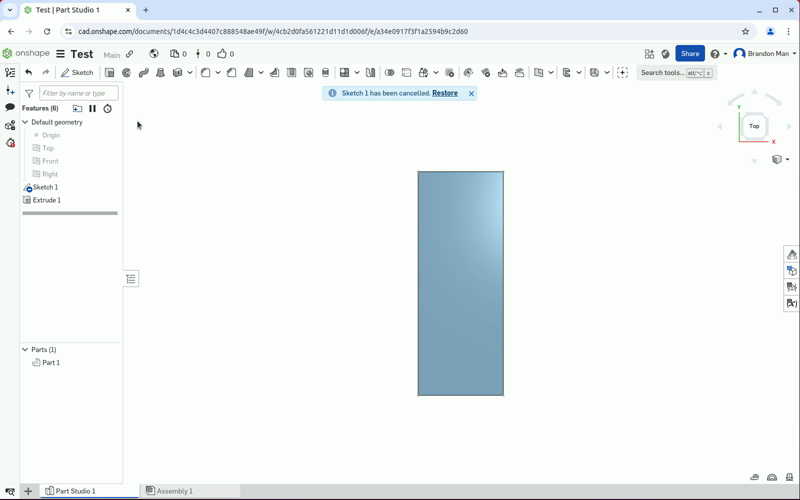
key(shift+h)
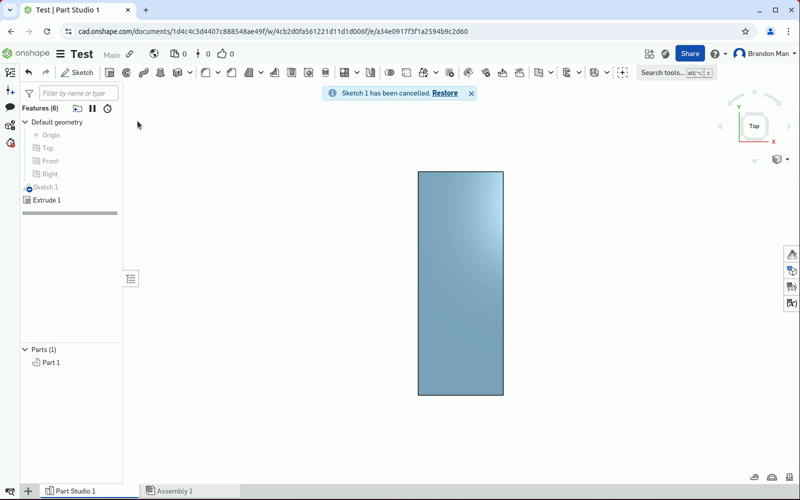
mouse_move(73, 189)
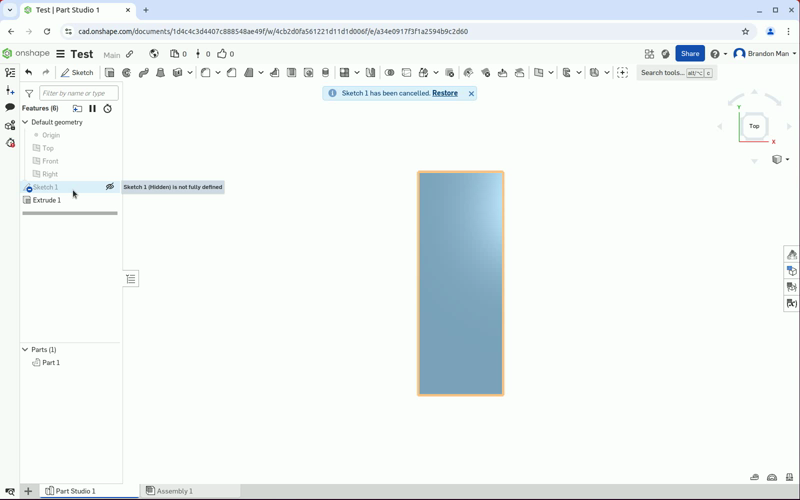
click(73, 189)
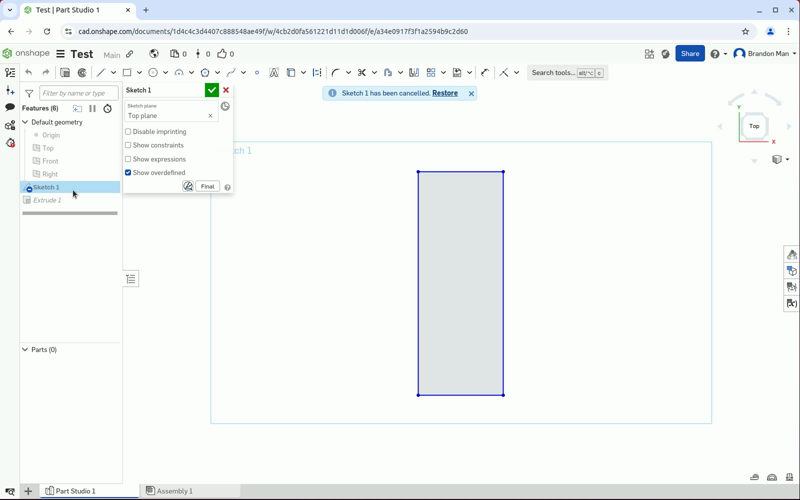
mouse_move(229, 92)
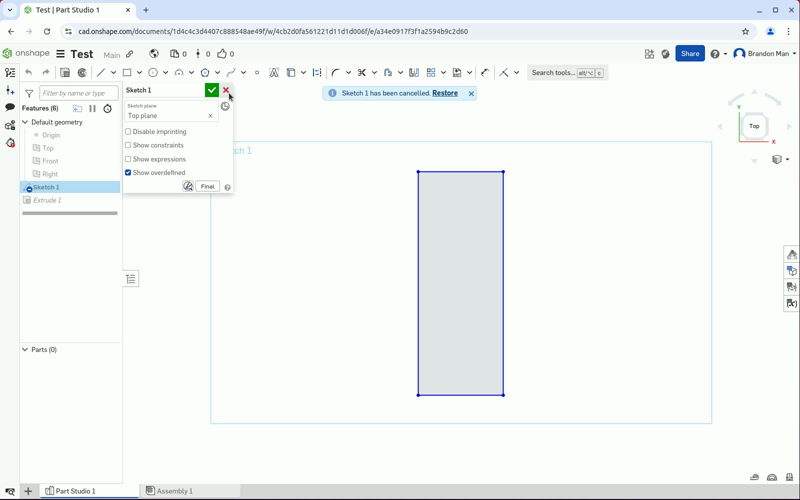
click(229, 92)
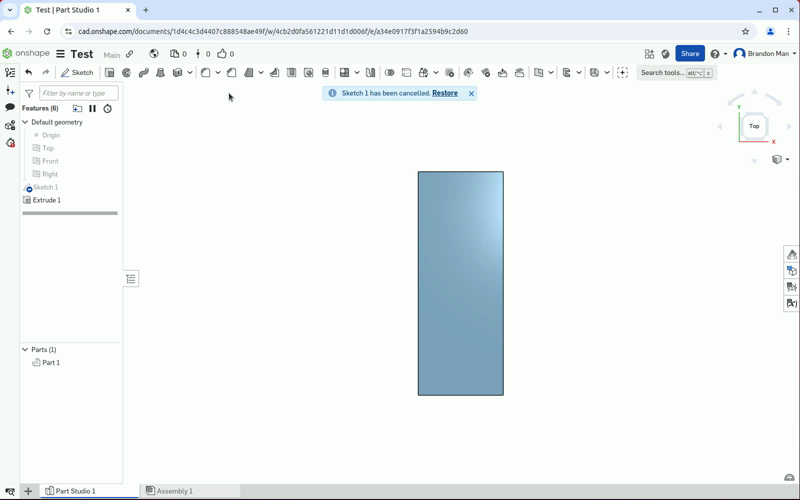
mouse_move(541, 75)
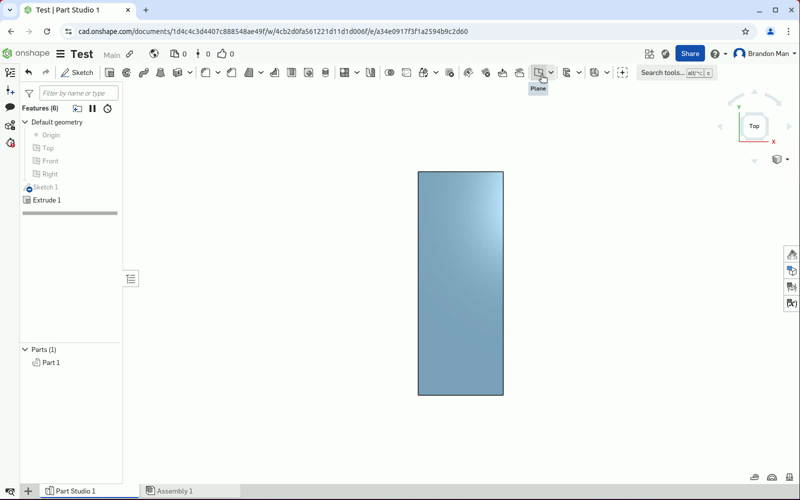
click(541, 75)
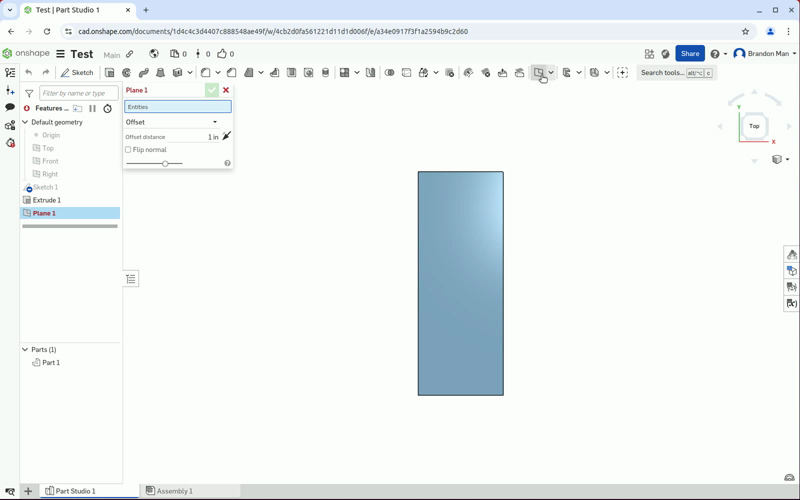
mouse_move(73, 150)
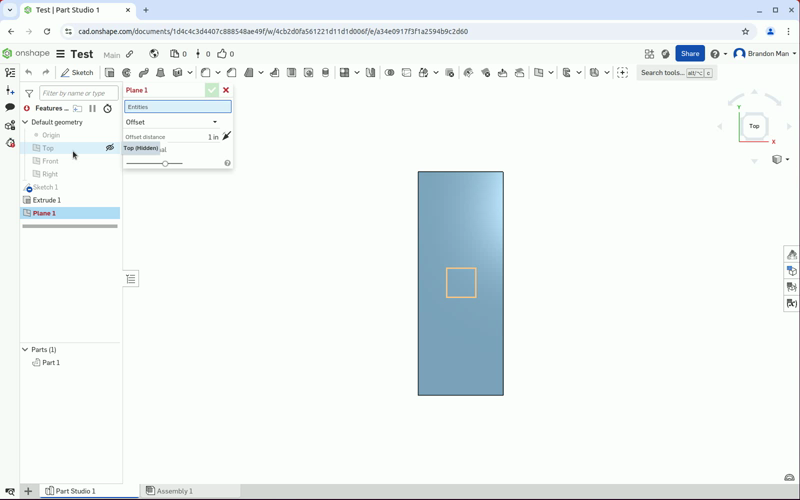
click(73, 150)
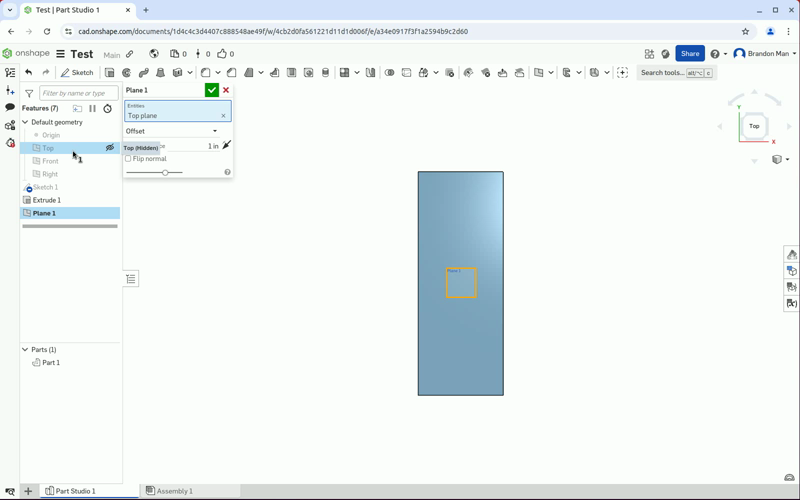
key(tab, 2)
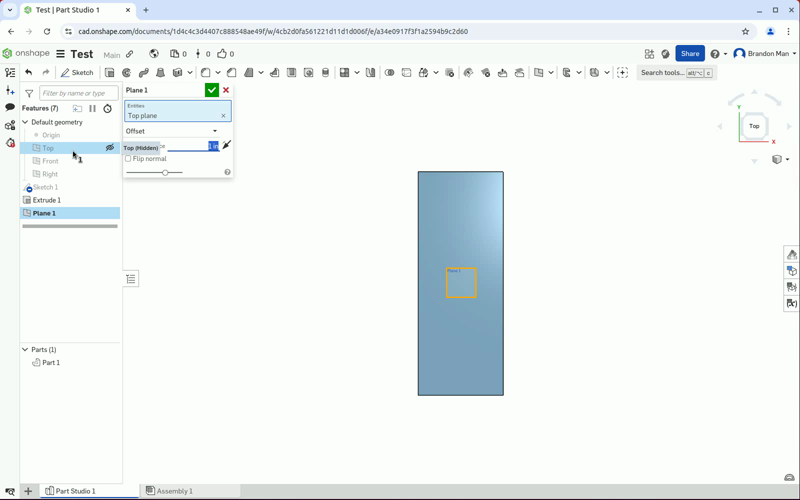
text(0.246)
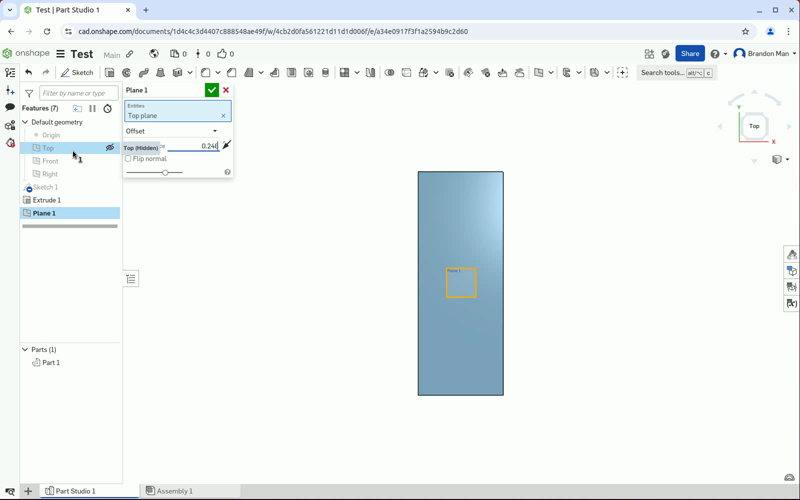
key(enter, 2)
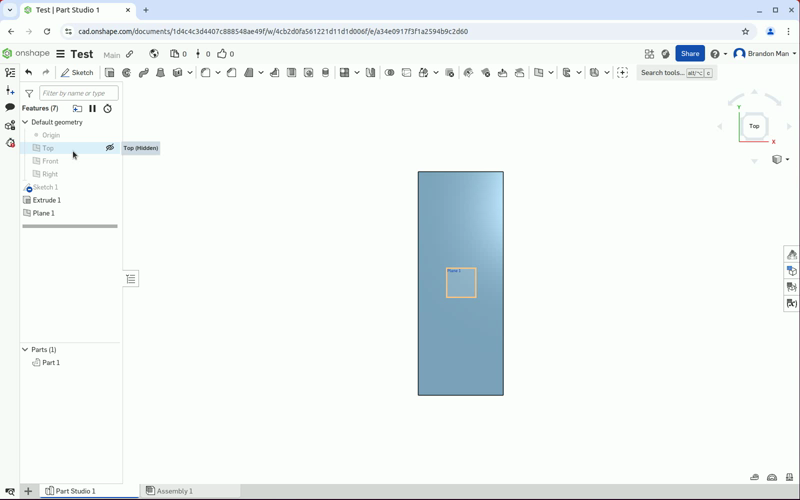
key(shift+s)
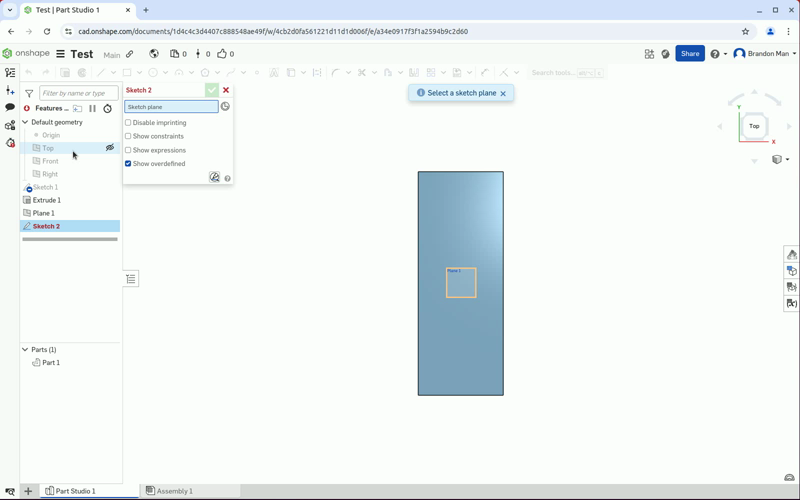
mouse_move(73, 215)
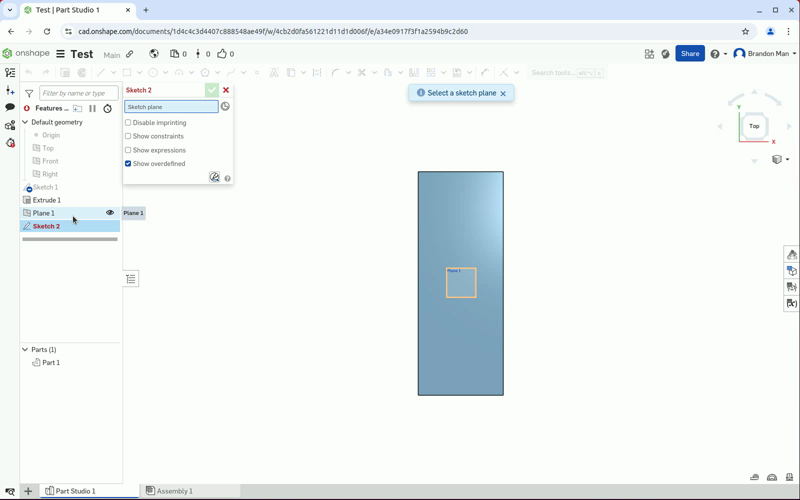
click(73, 215)
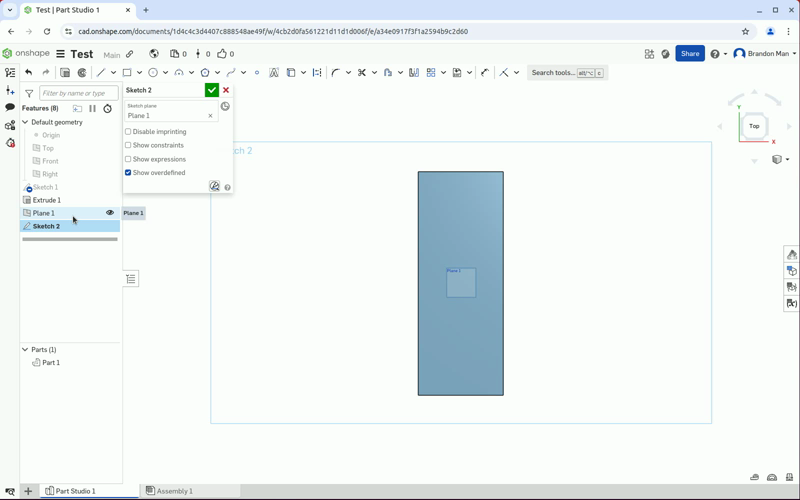
mouse_move(73, 352)
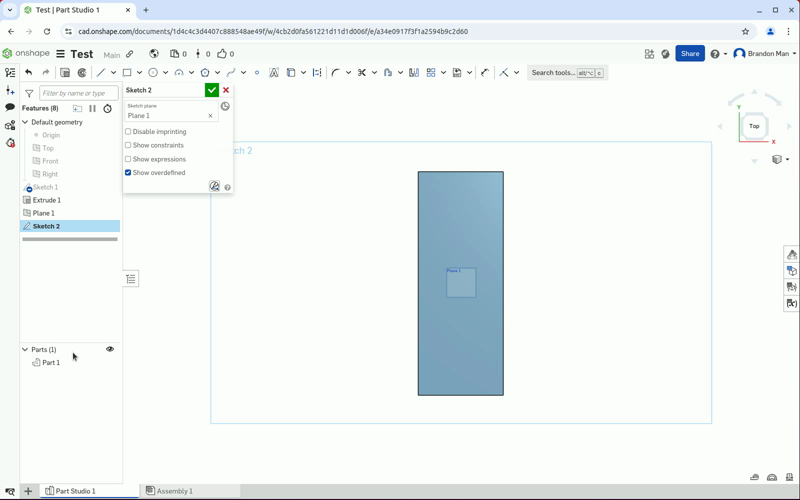
key(y)
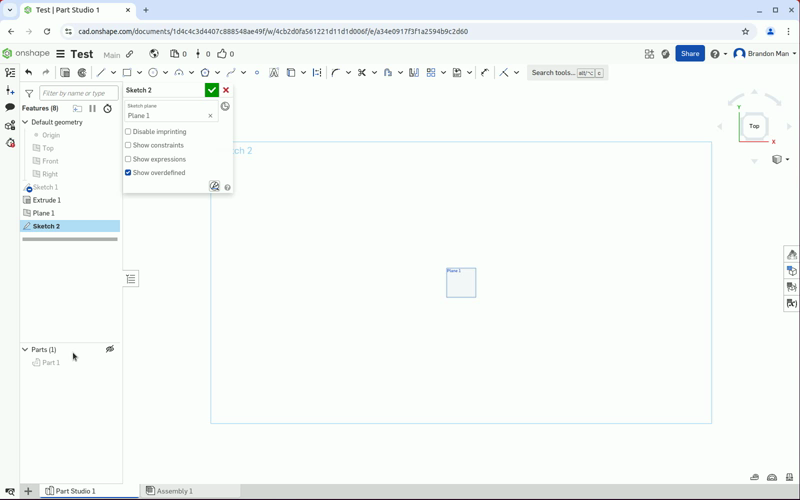
key(l)
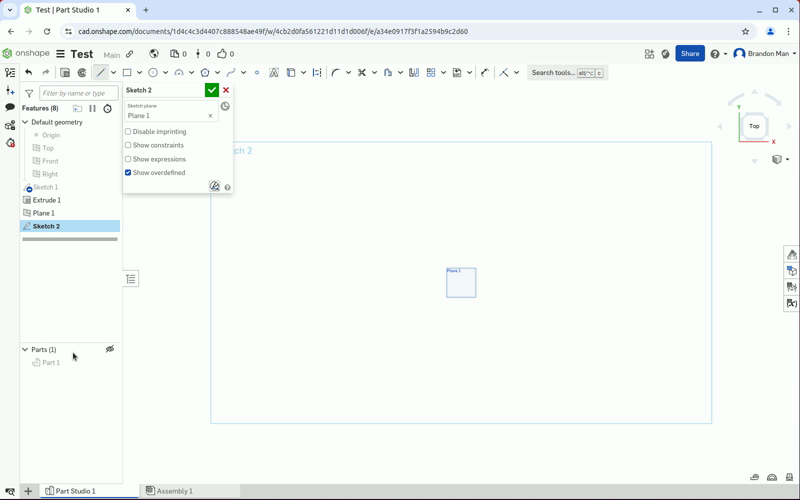
key_down(shift)
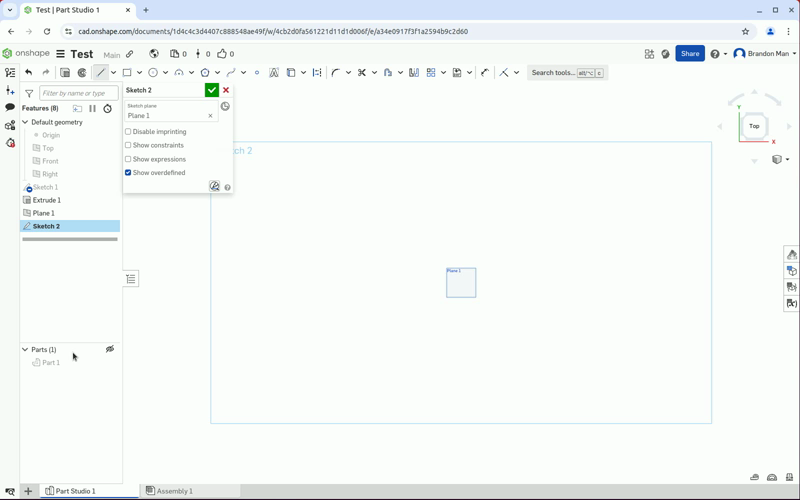
mouse_move(418, 395)
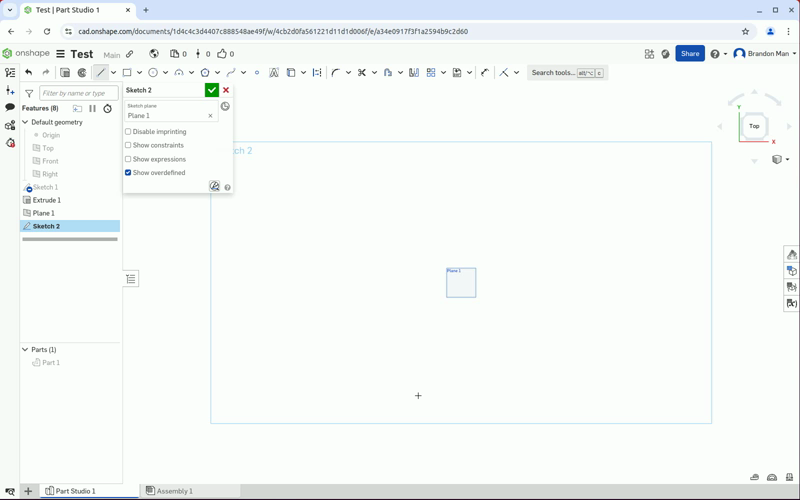
click(418, 395)
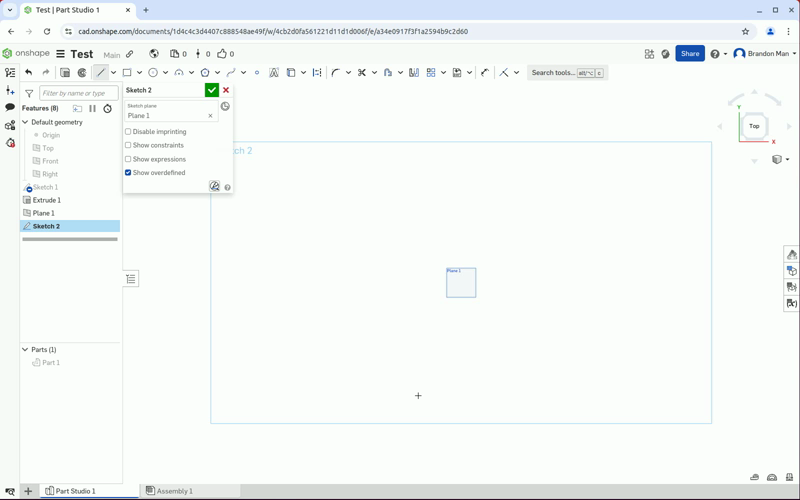
key_up(shift)
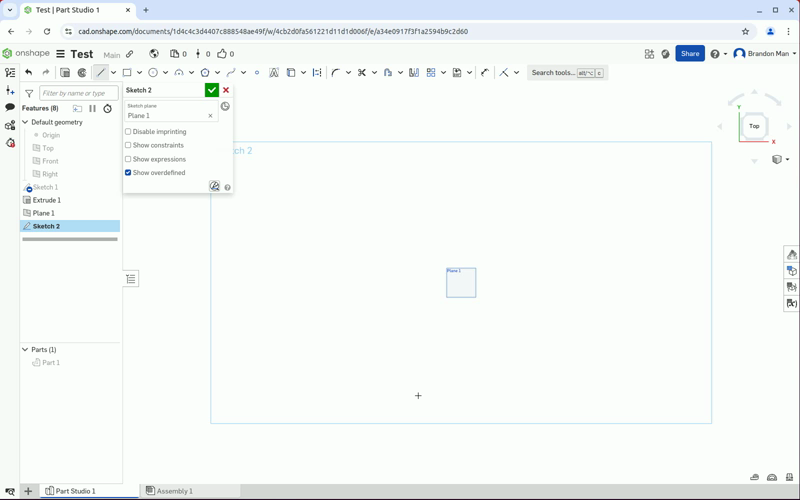
key_down(shift)
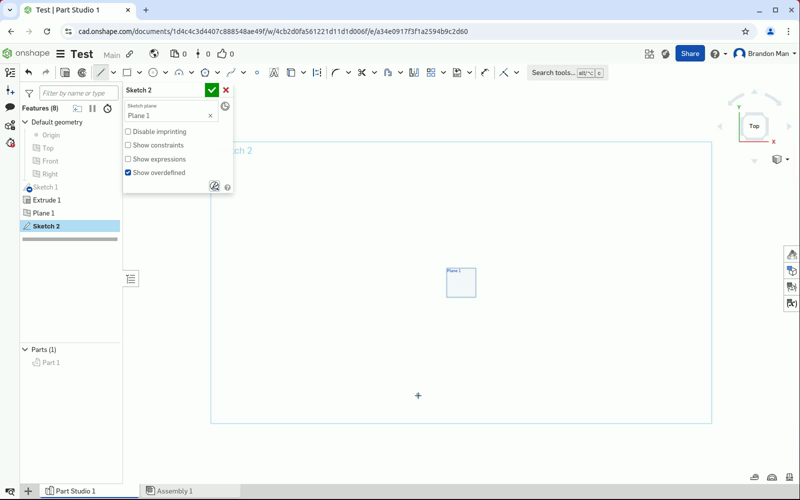
mouse_move(503, 395)
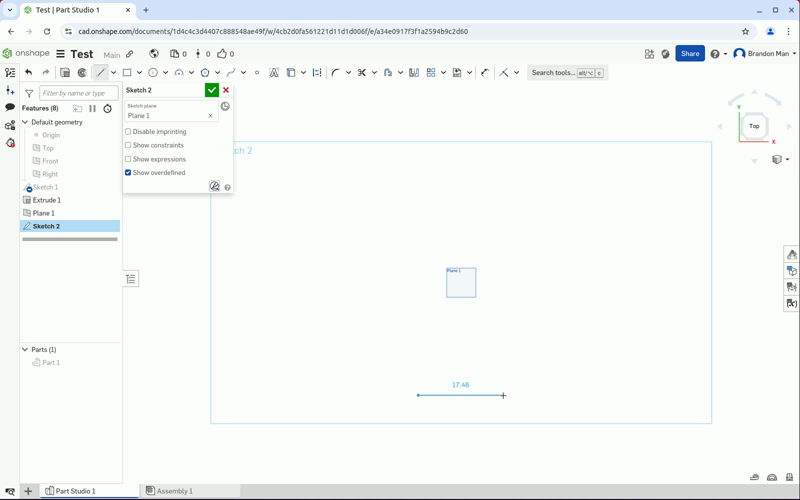
click(503, 395)
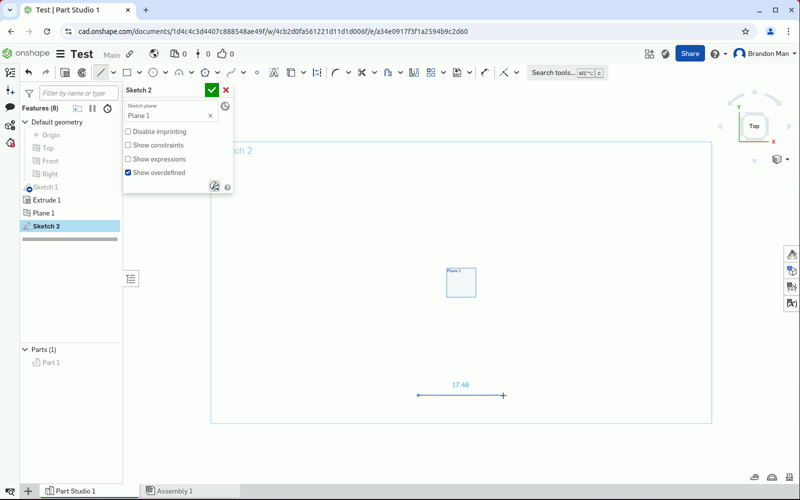
key_up(shift)
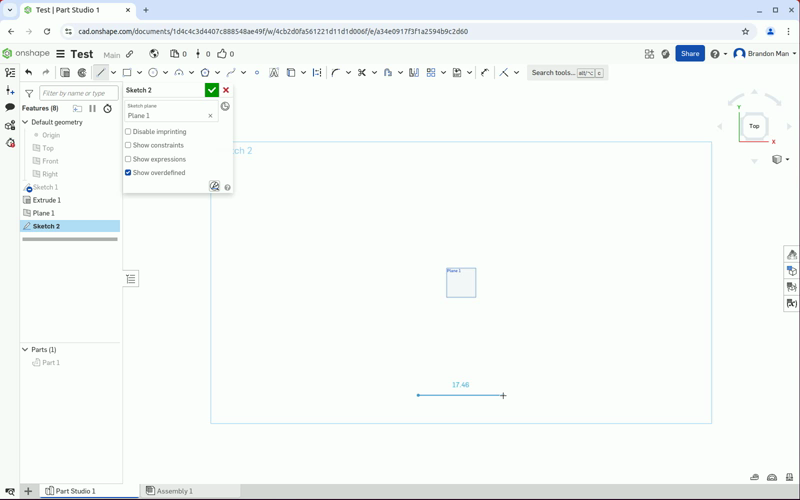
key_down(shift)
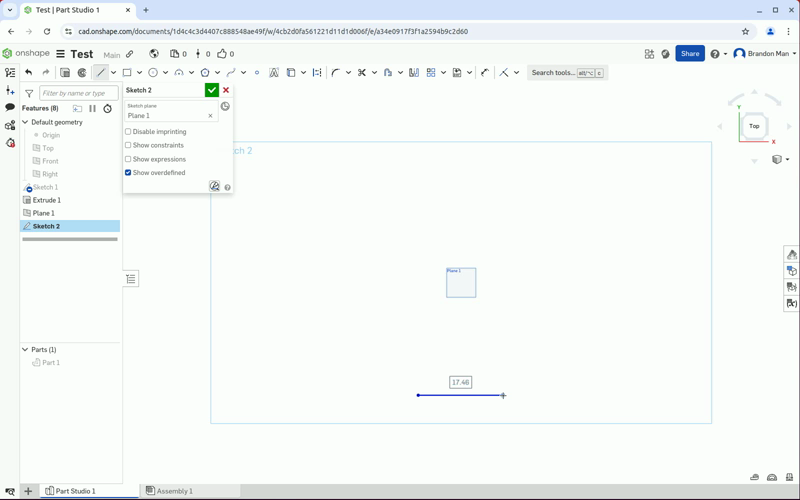
mouse_move(503, 171)
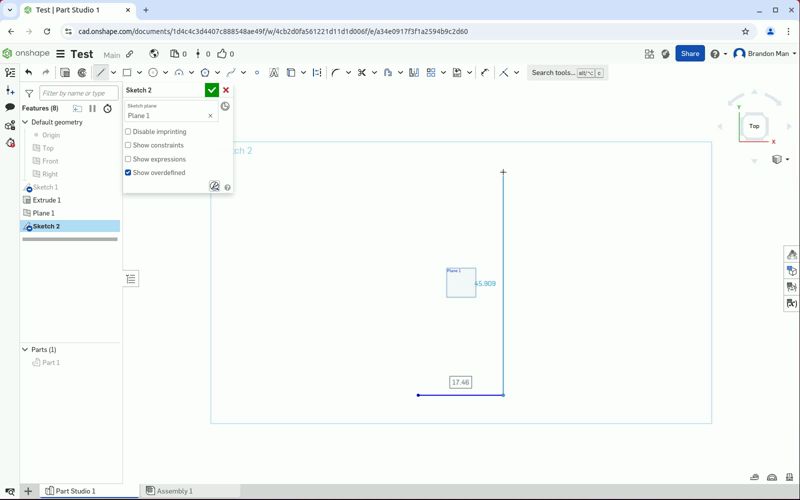
click(503, 171)
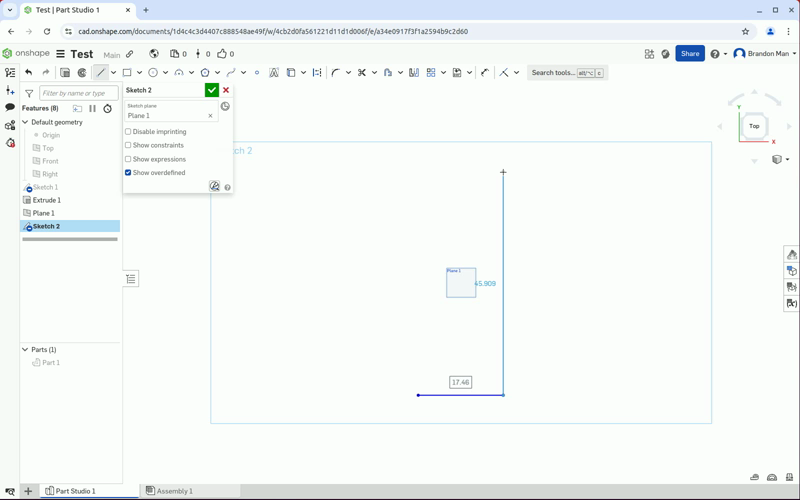
key_up(shift)
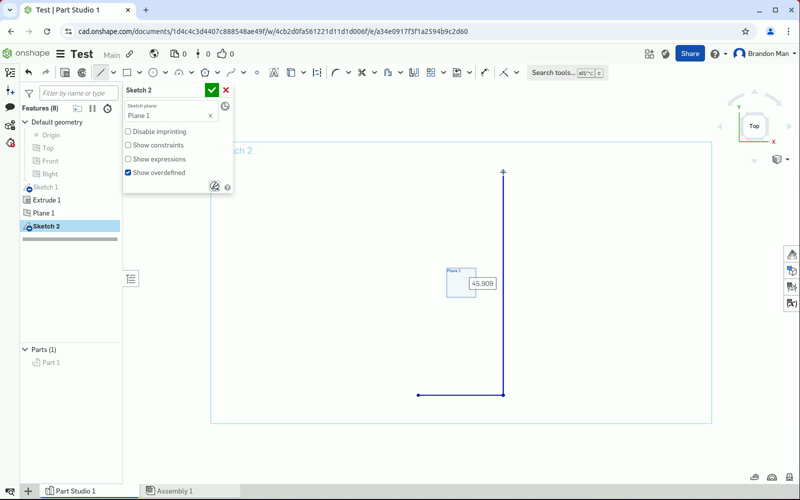
key_down(shift)
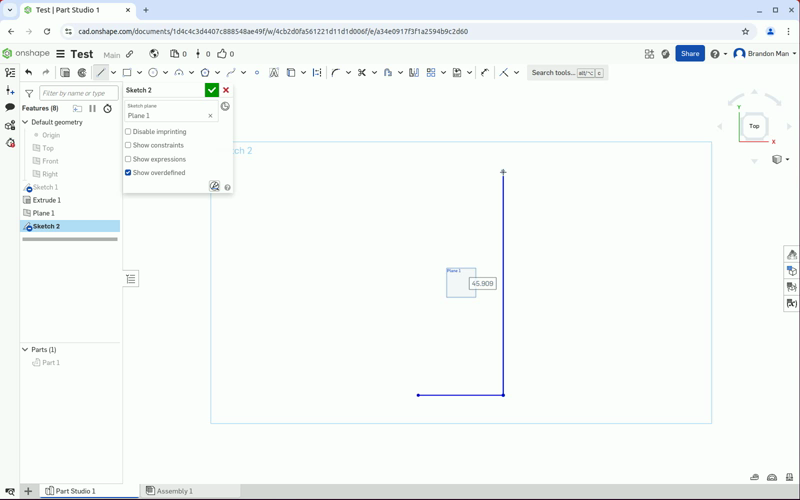
mouse_move(418, 171)
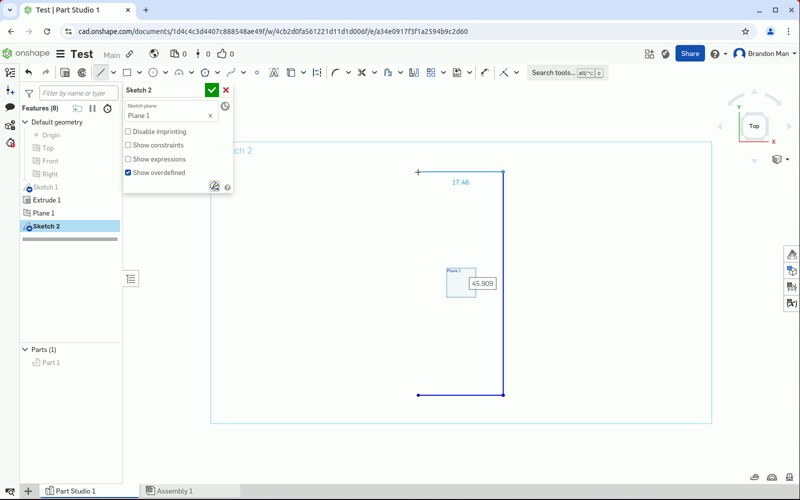
click(418, 171)
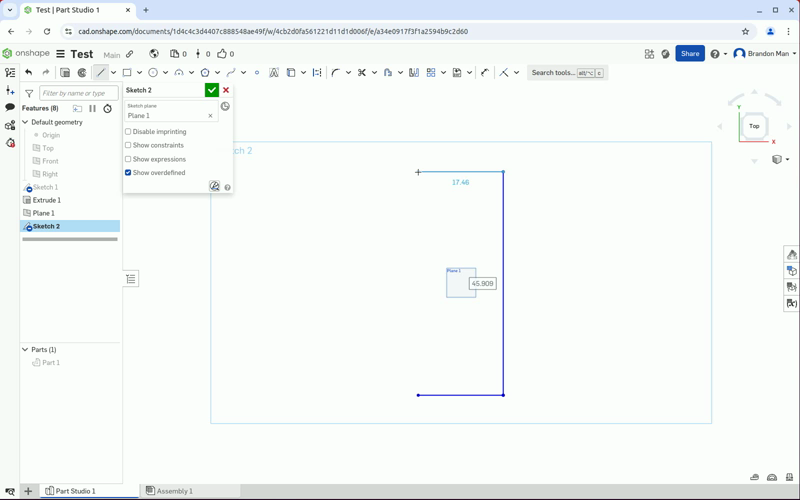
key_up(shift)
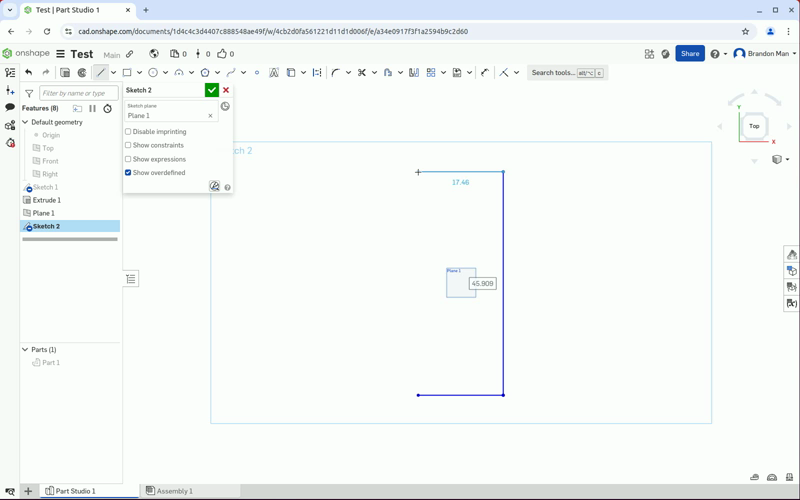
key_down(shift)
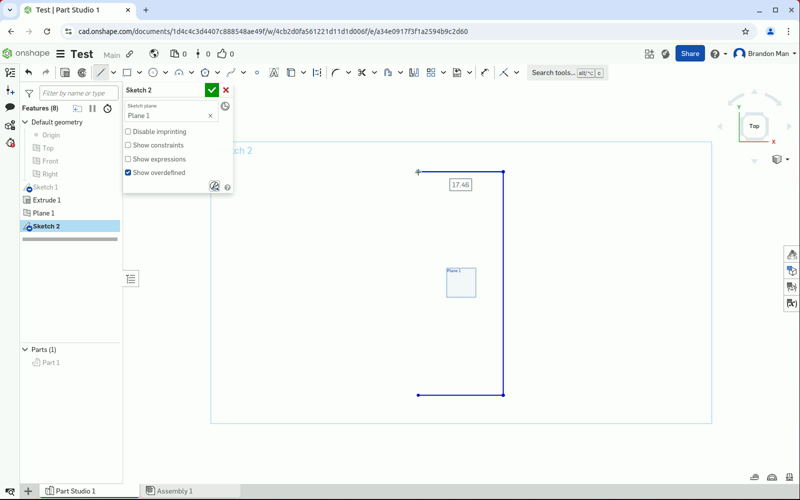
mouse_move(418, 395)
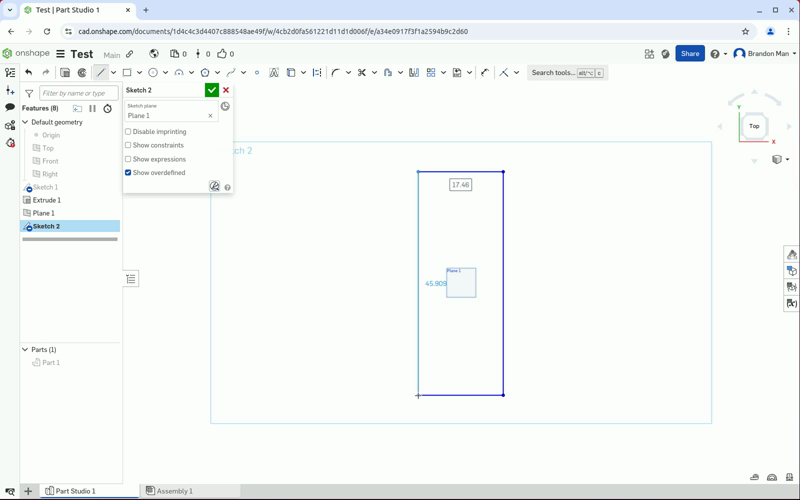
key_up(shift)
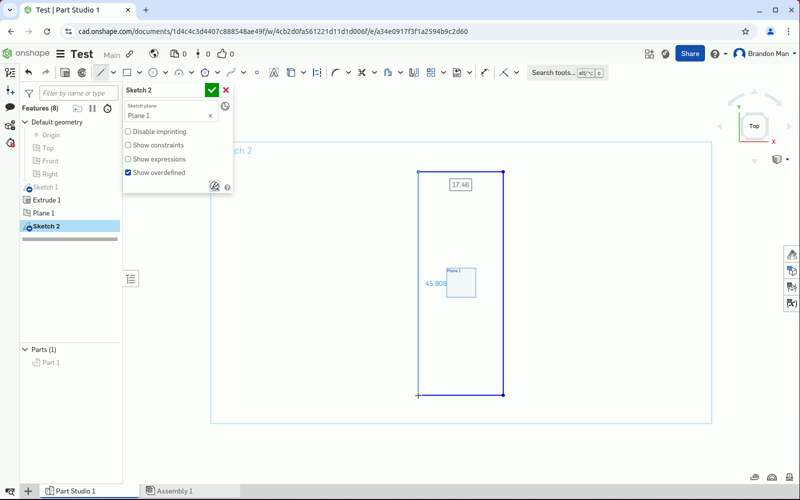
click(418, 395)
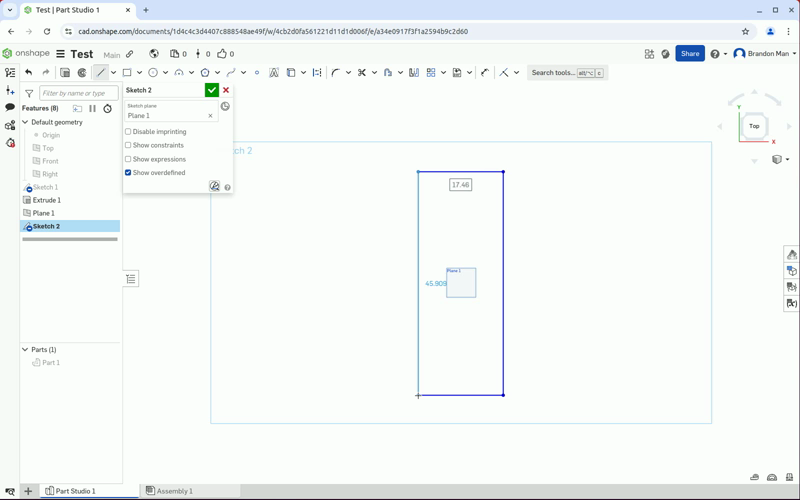
key(esc)
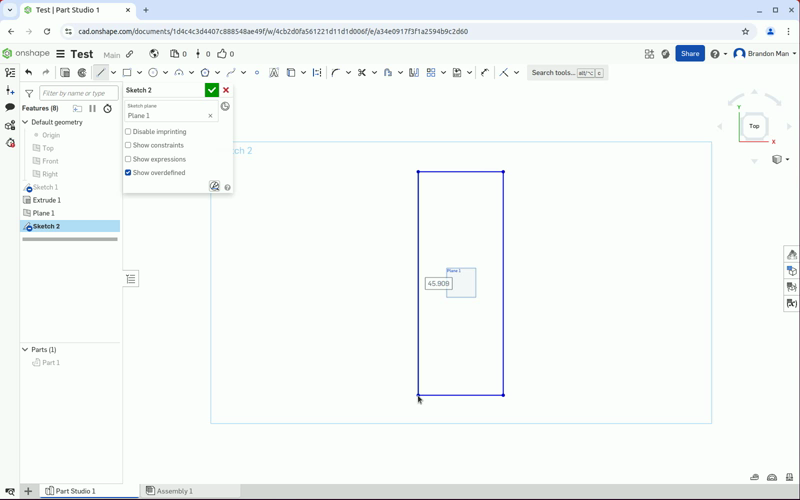
key(l)
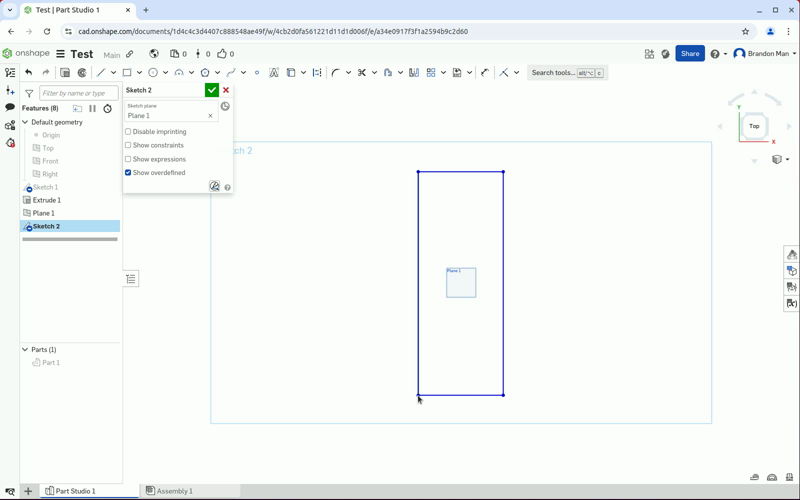
key_down(shift)
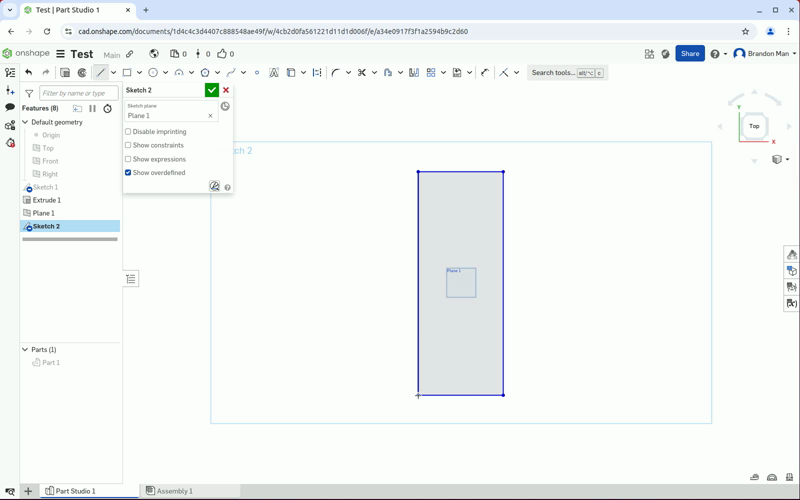
mouse_move(418, 395)
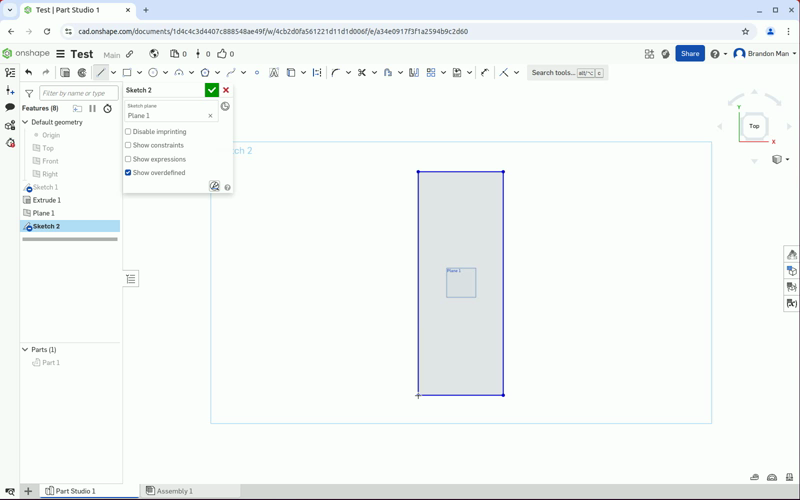
click(418, 395)
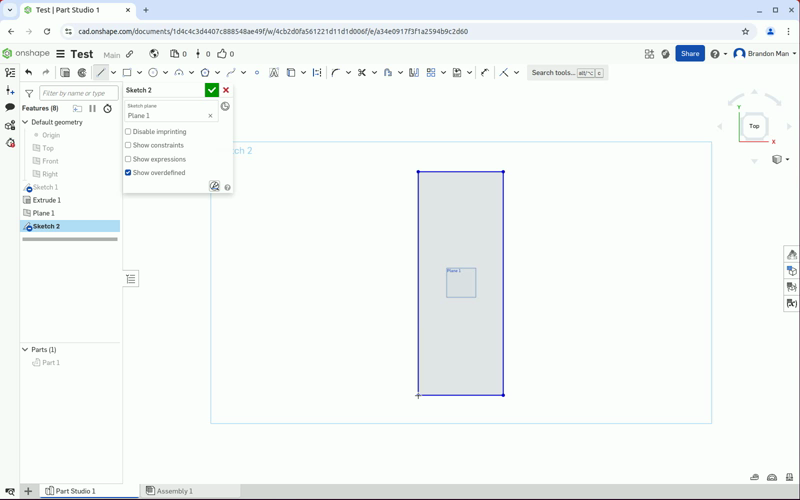
key_up(shift)
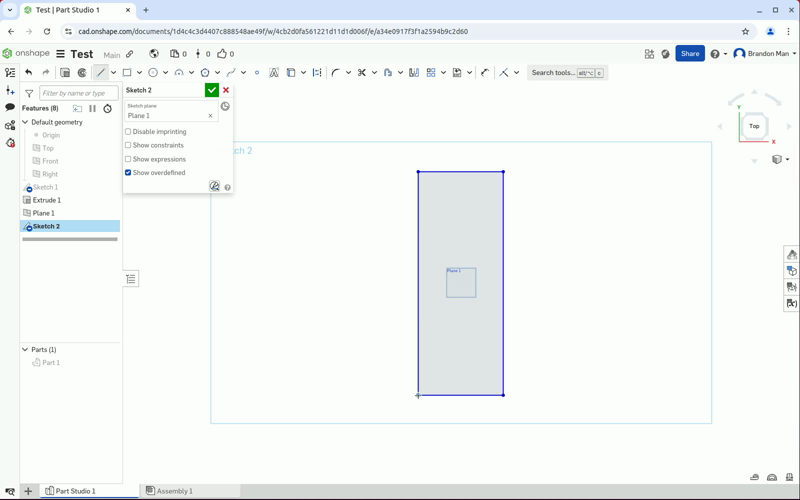
key_down(shift)
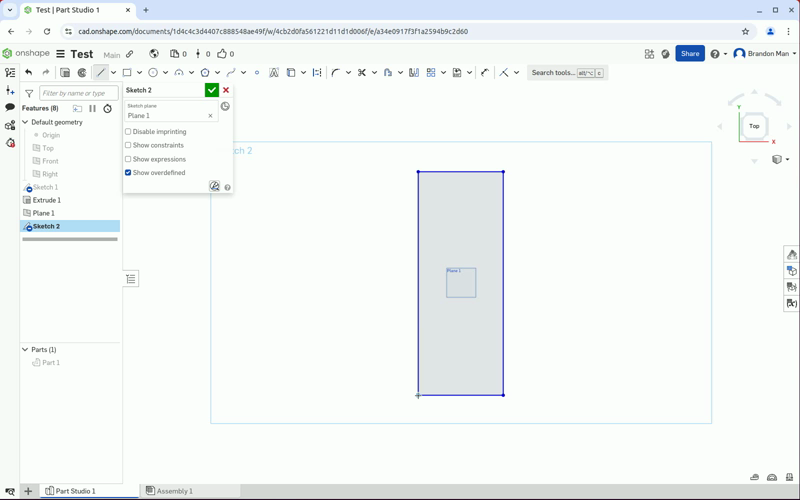
mouse_move(501, 395)
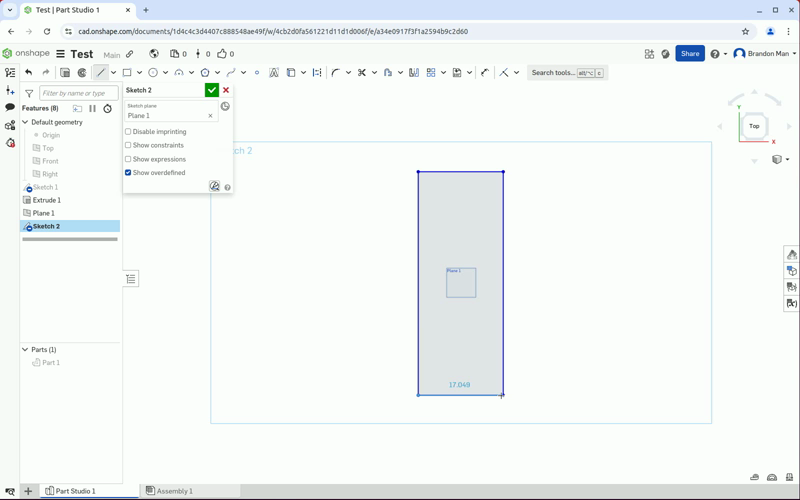
scroll(6)
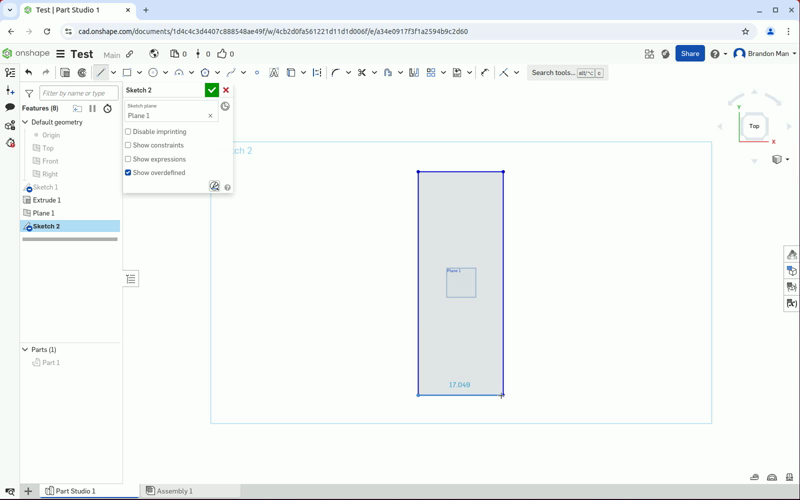
scroll(6)
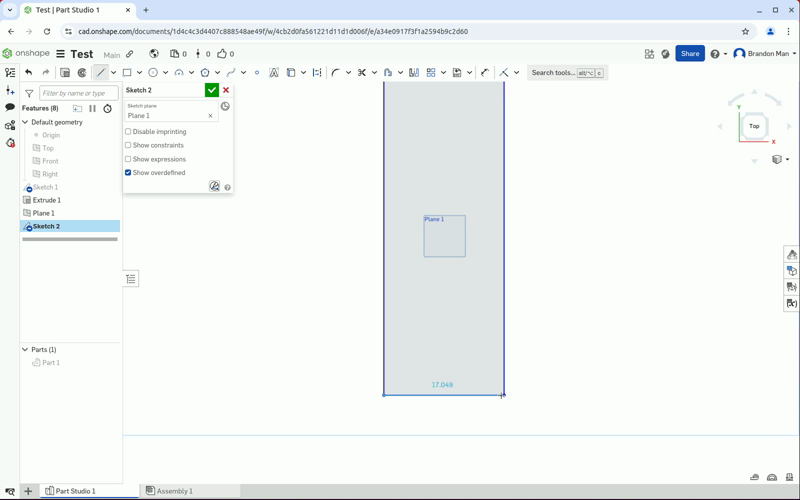
scroll(6)
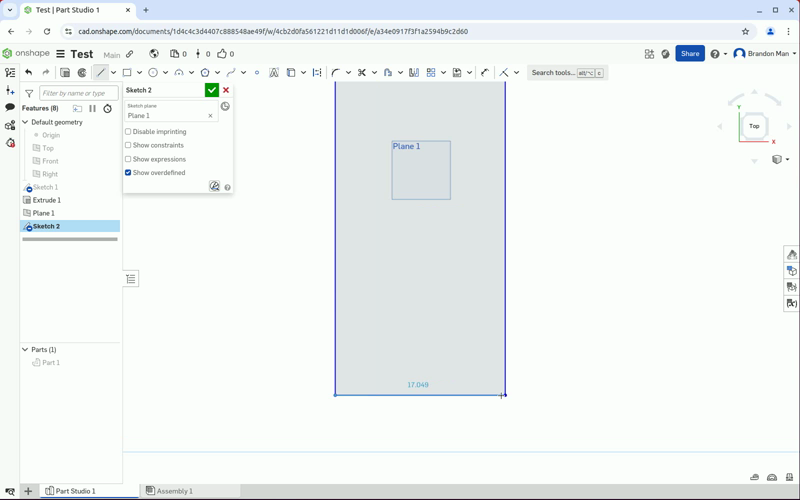
scroll(6)
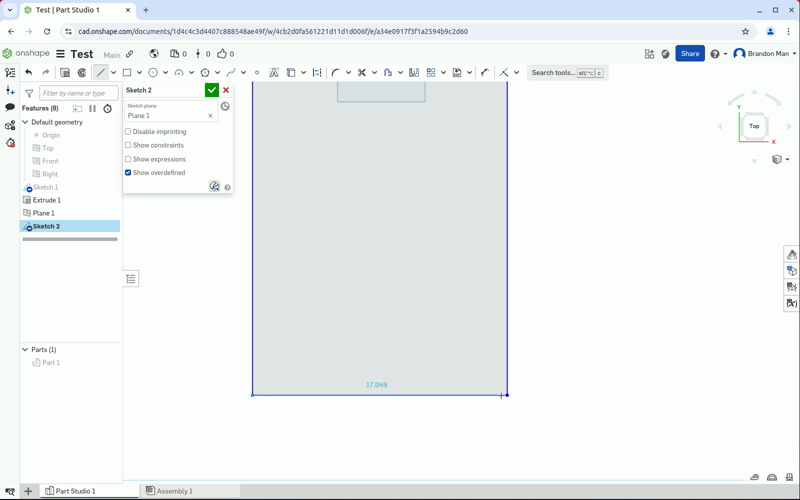
scroll(6)
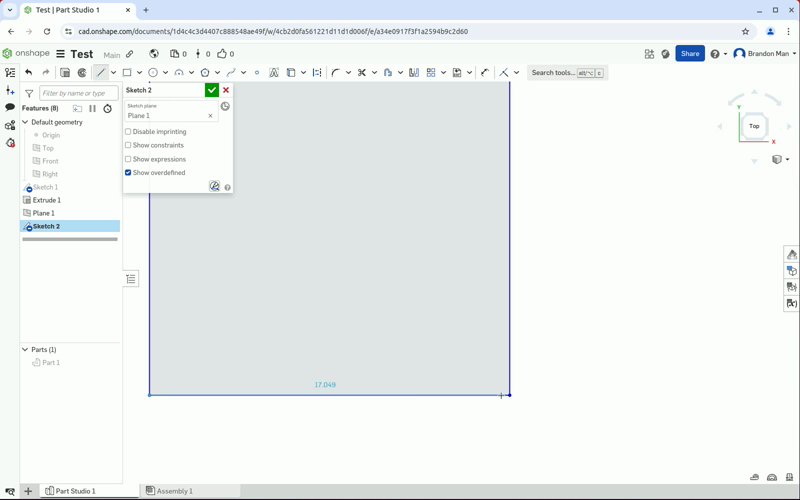
scroll(6)
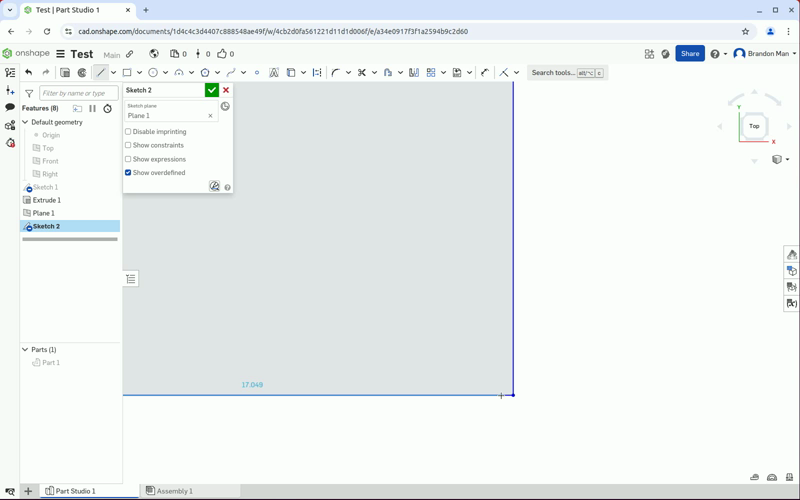
scroll(6)
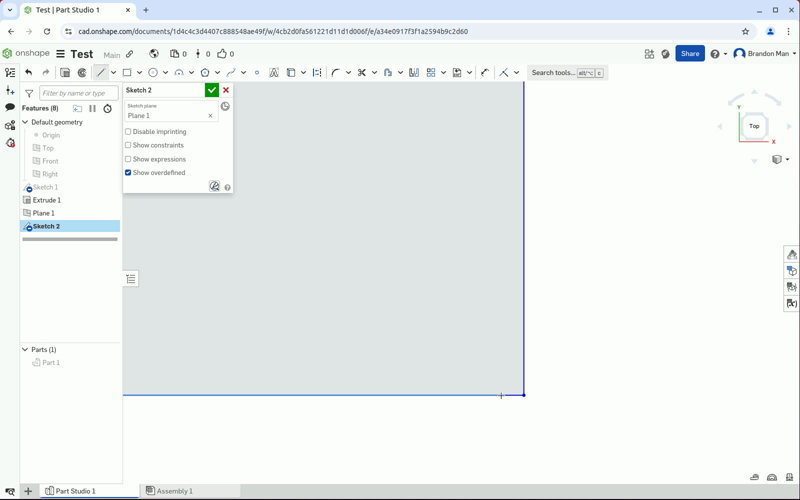
click(501, 395)
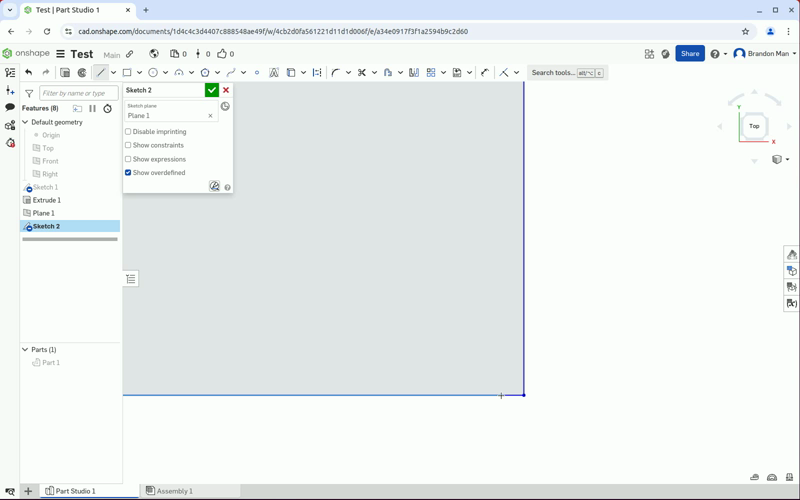
scroll(-6)
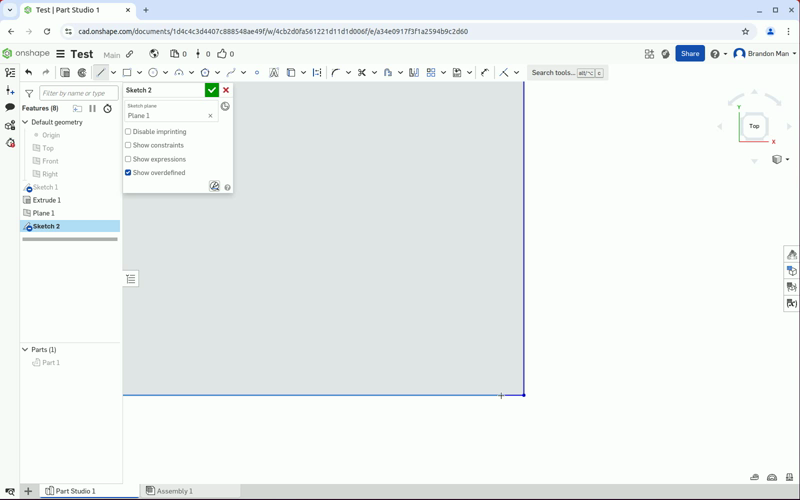
scroll(-6)
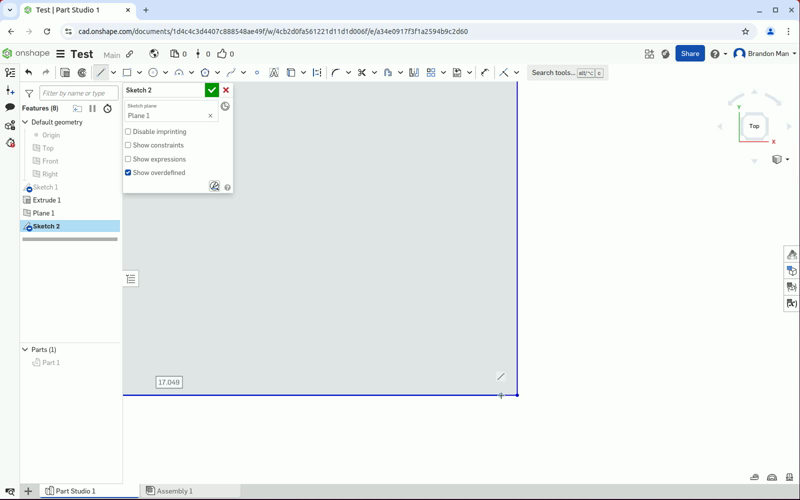
scroll(-6)
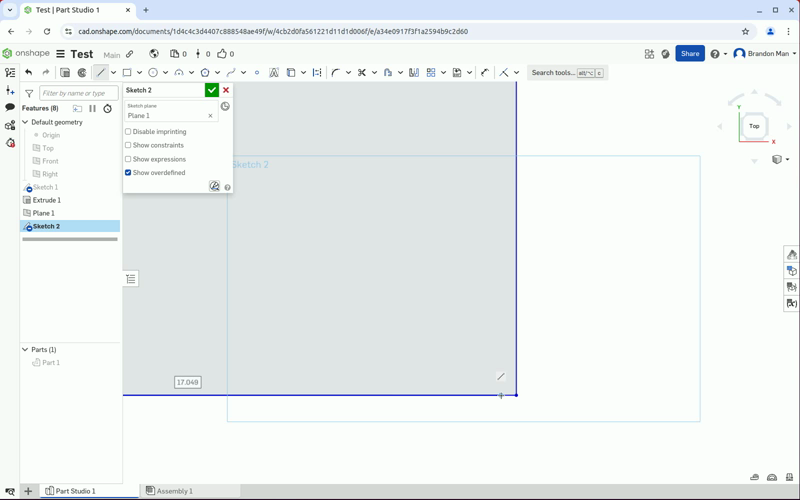
scroll(-6)
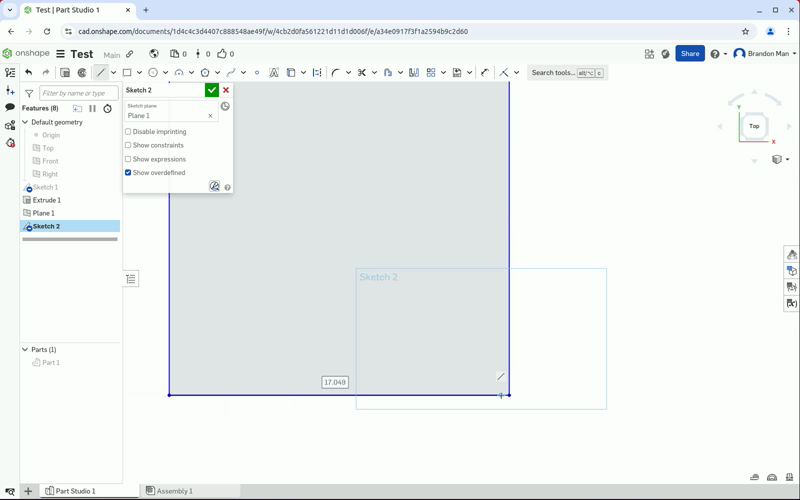
scroll(-6)
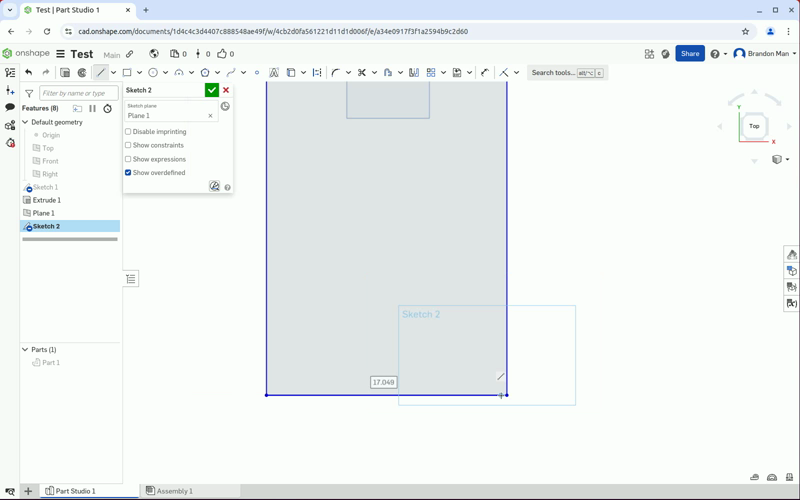
scroll(-6)
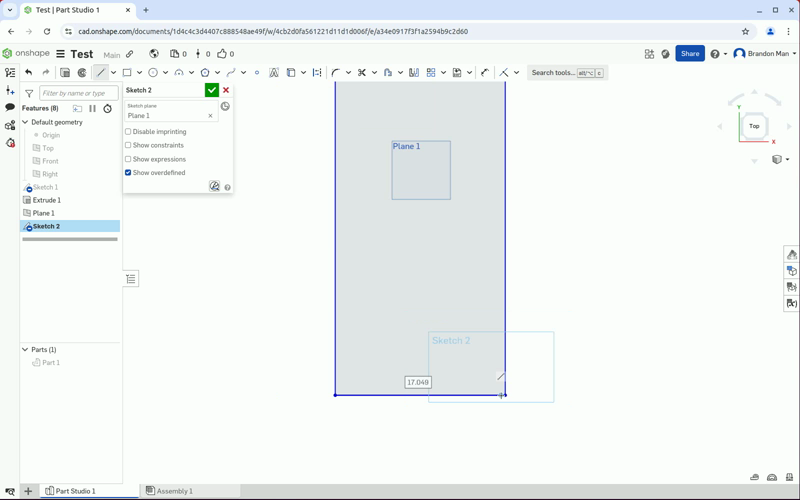
scroll(-6)
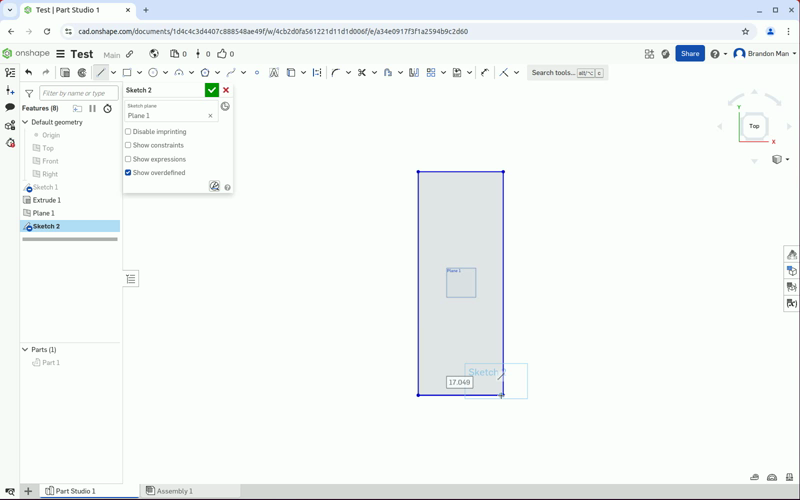
key_up(shift)
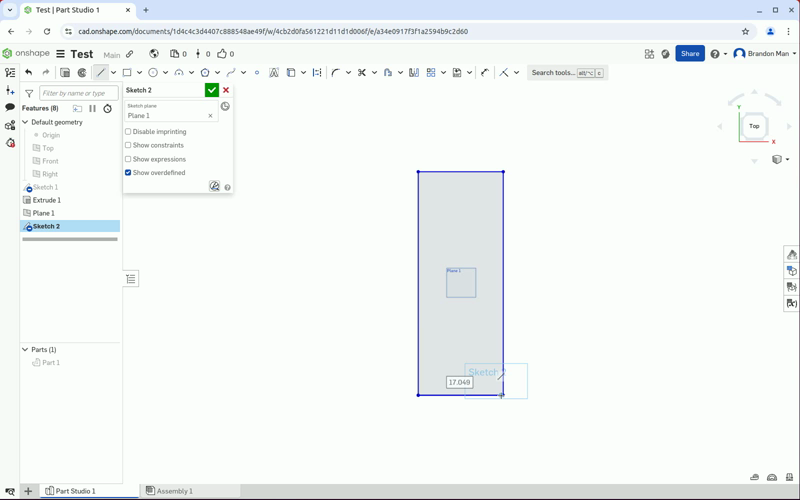
key_down(shift)
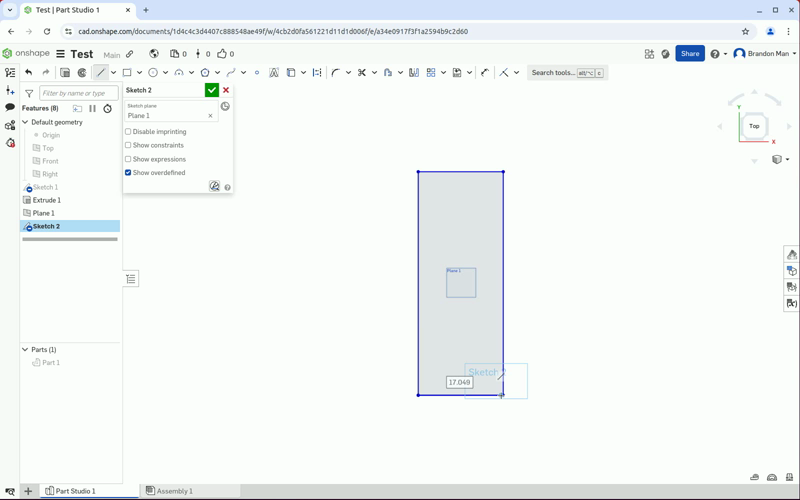
mouse_move(501, 171)
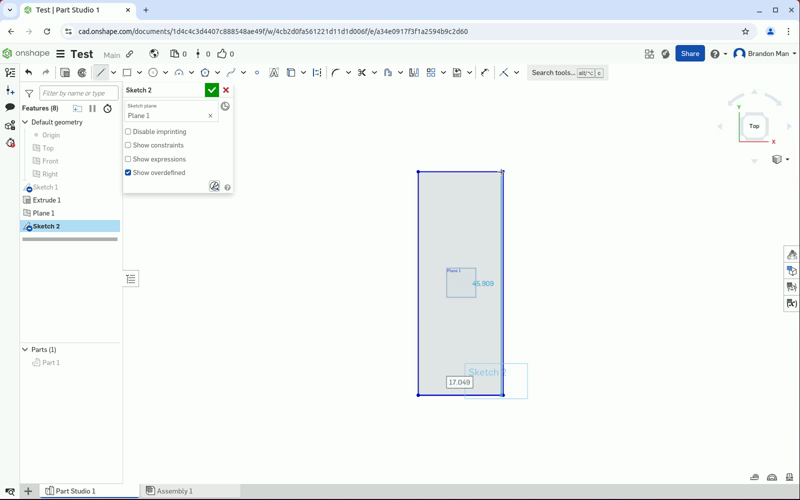
scroll(6)
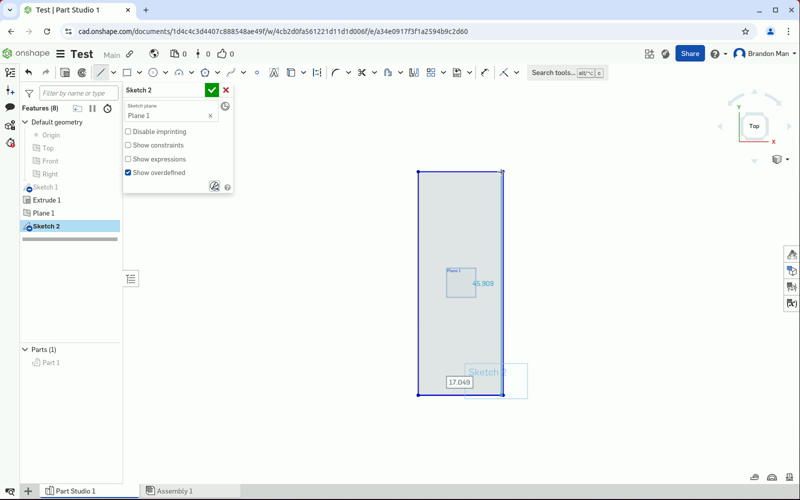
scroll(6)
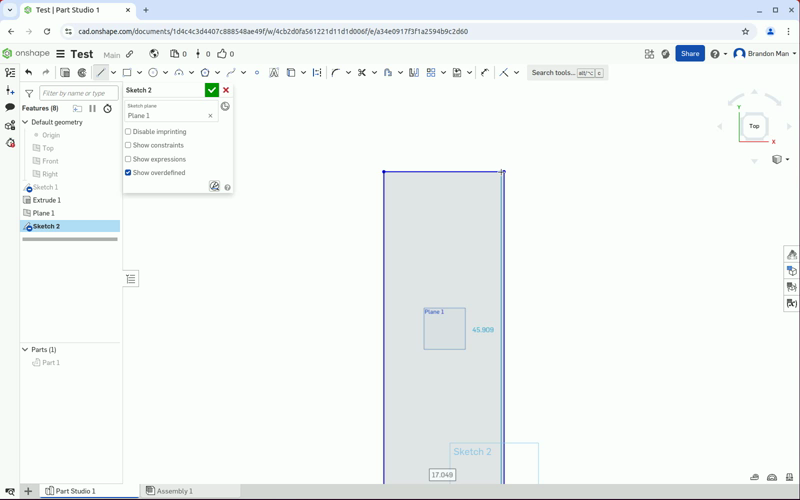
scroll(6)
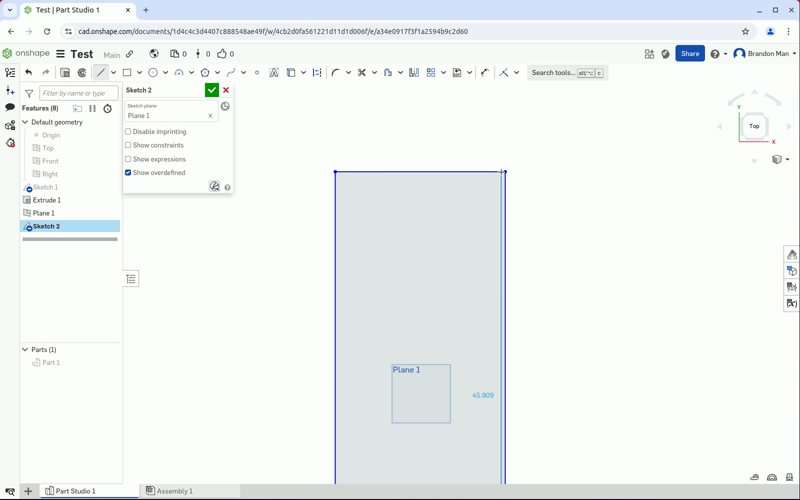
scroll(6)
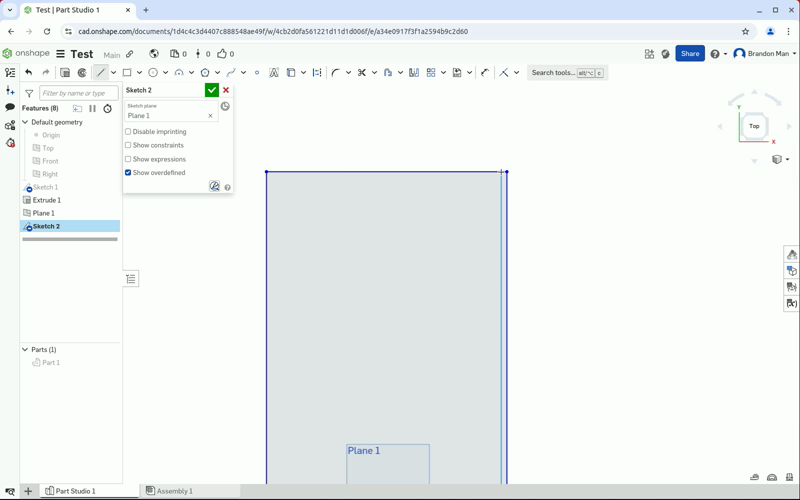
scroll(6)
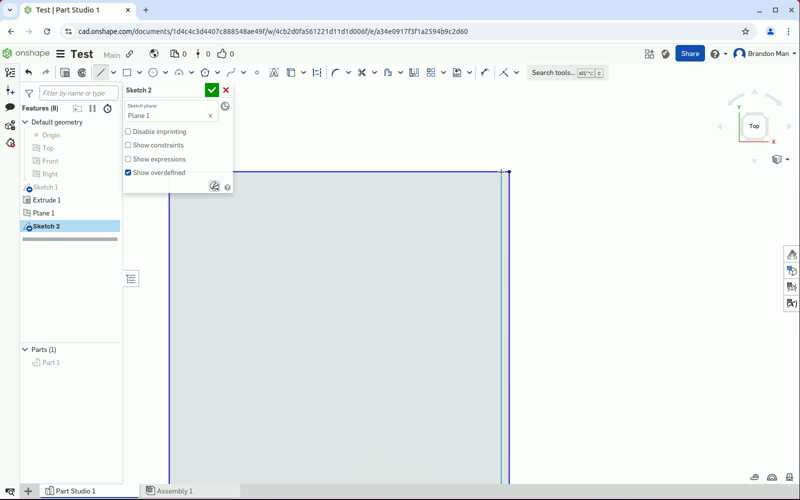
scroll(6)
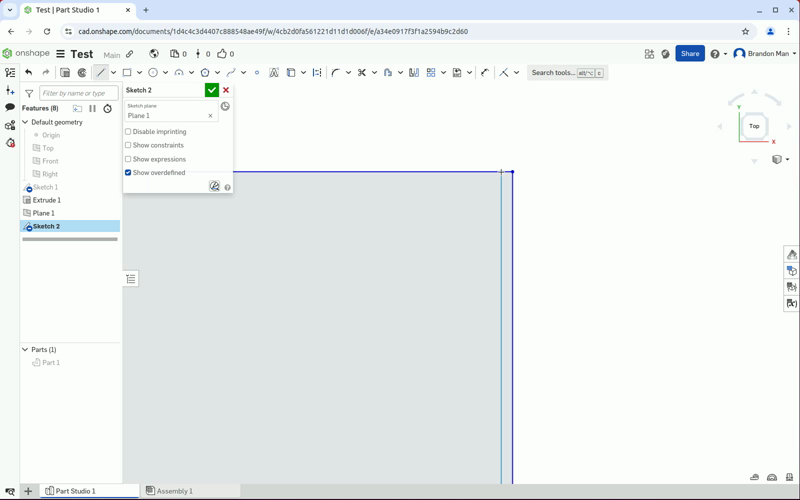
scroll(6)
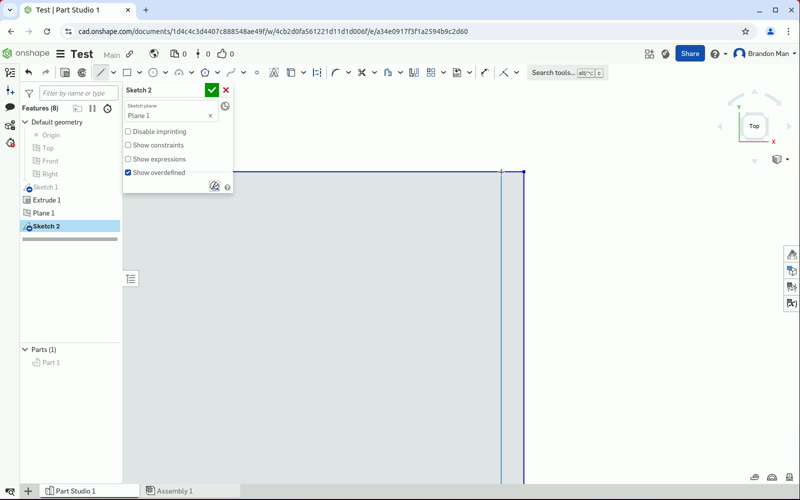
click(501, 171)
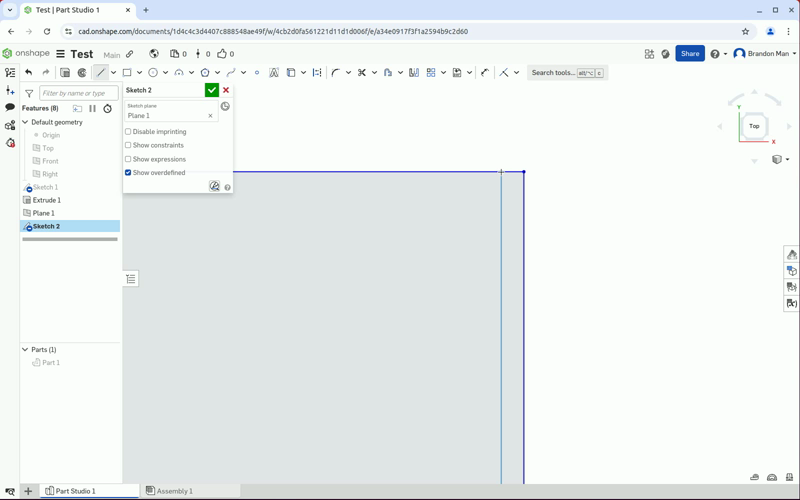
scroll(-6)
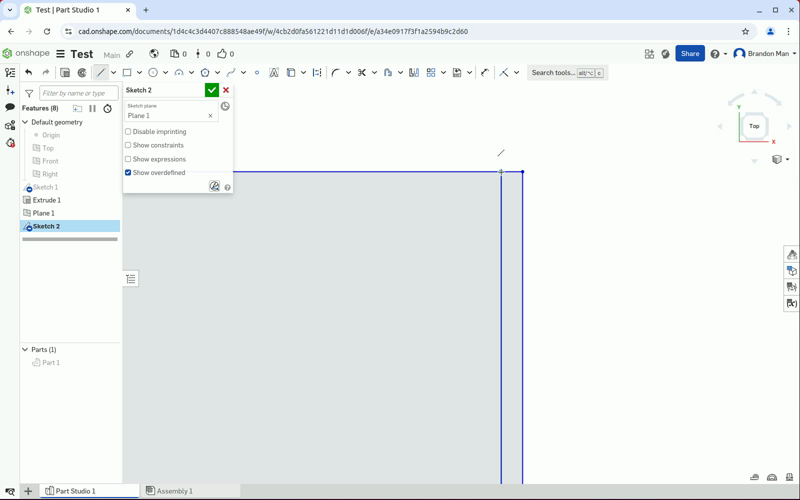
scroll(-6)
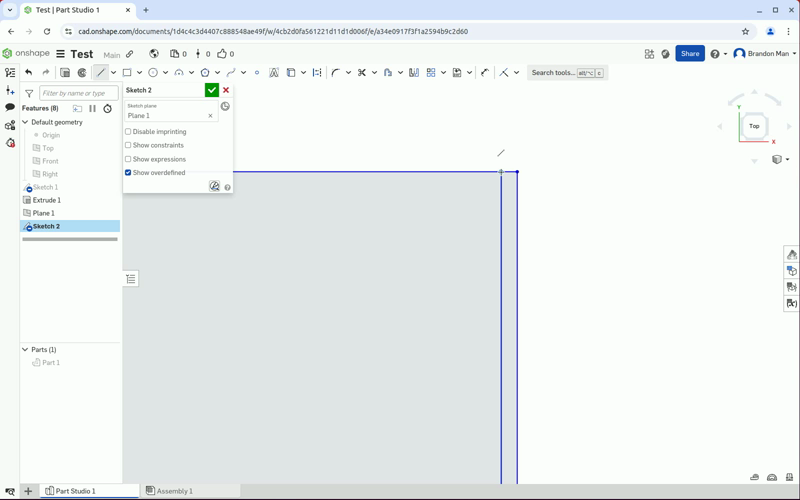
scroll(-6)
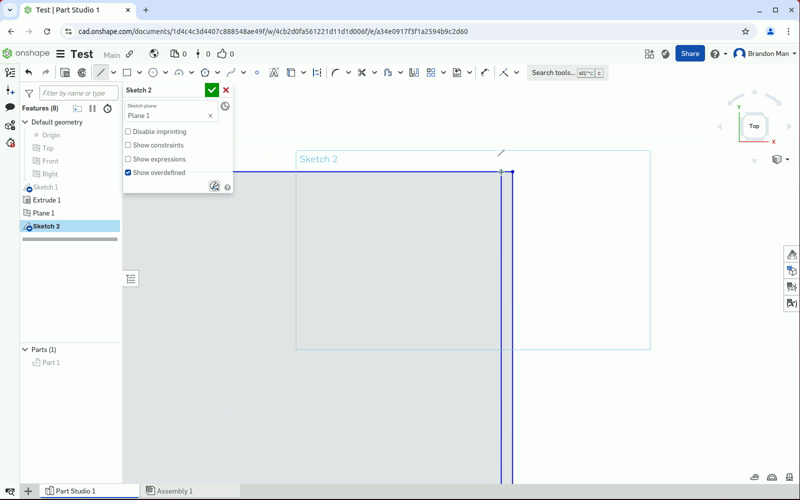
scroll(-6)
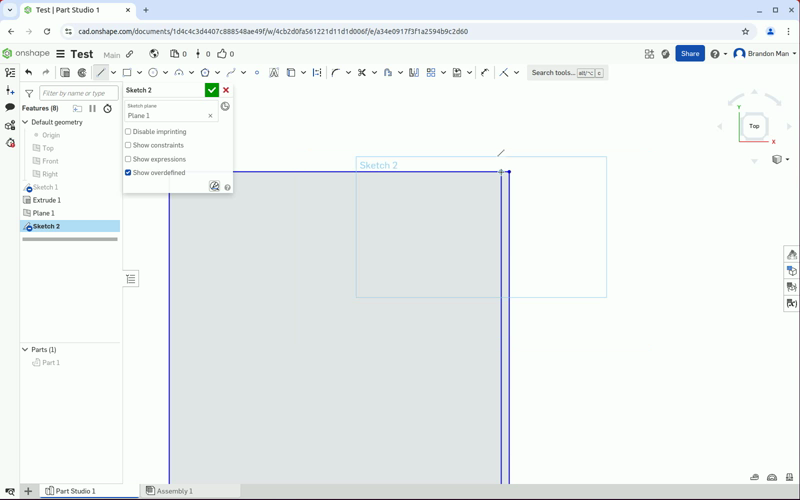
scroll(-6)
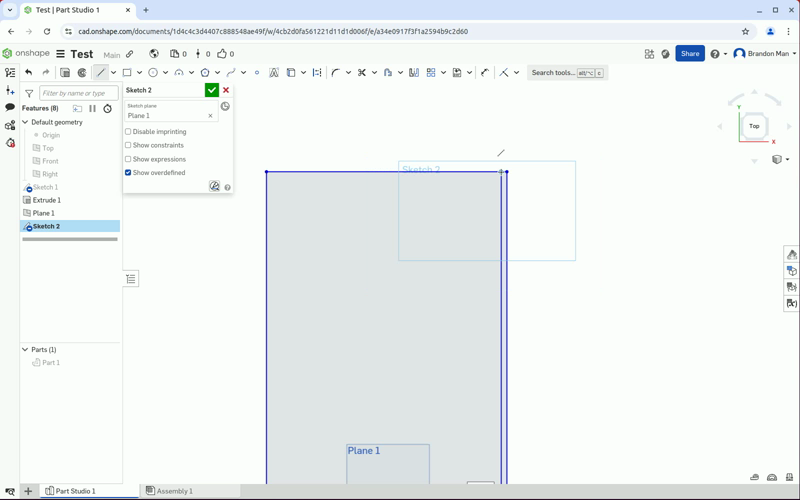
scroll(-6)
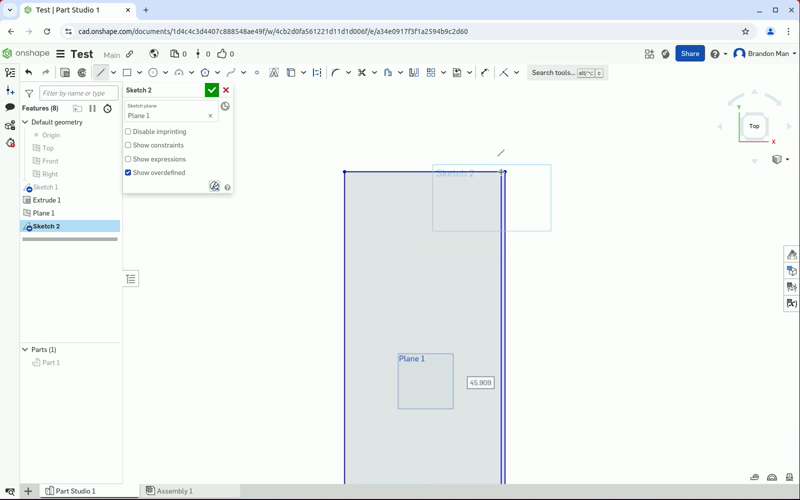
scroll(-6)
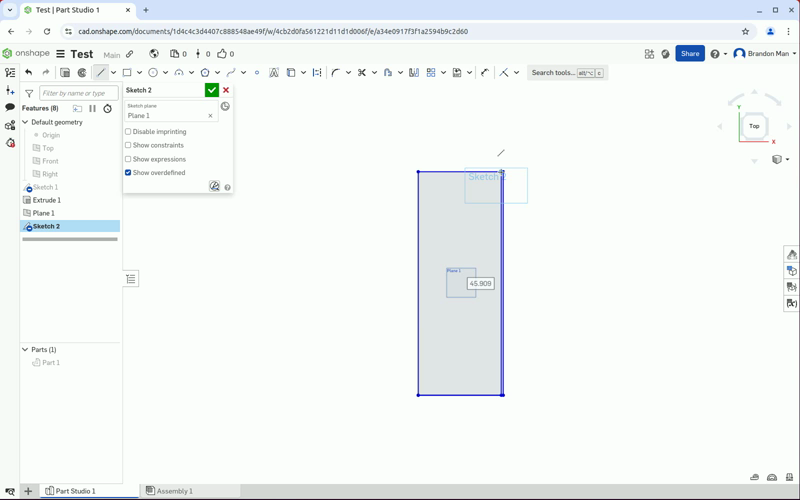
key_up(shift)
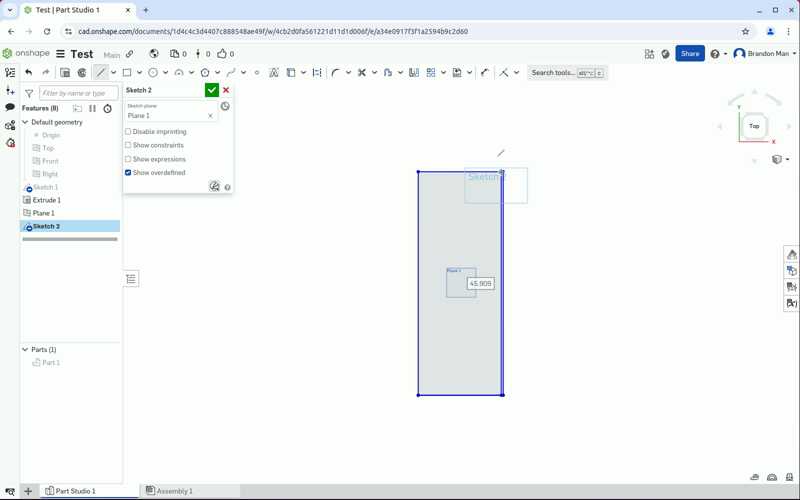
key_down(shift)
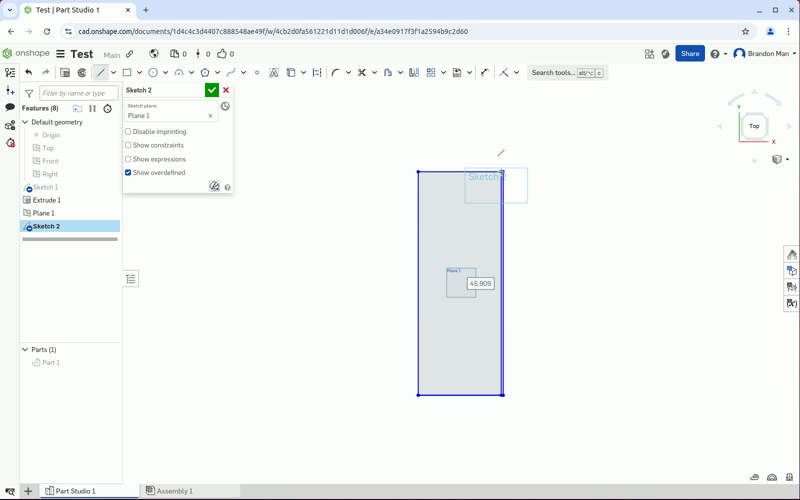
mouse_move(418, 171)
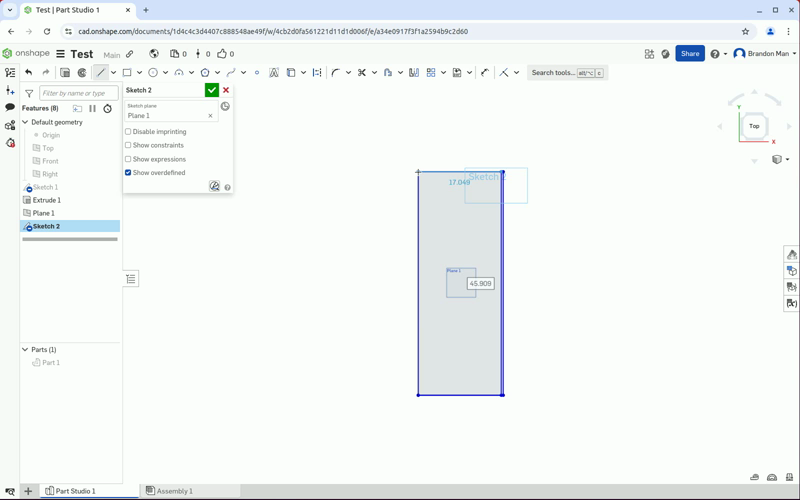
click(418, 171)
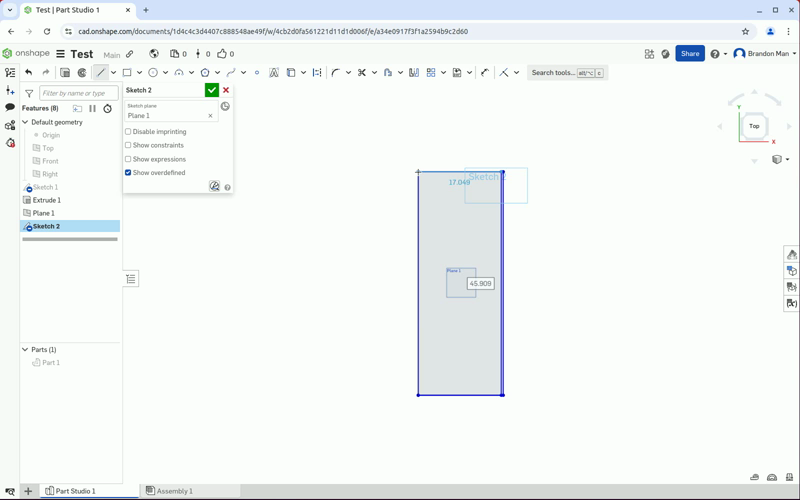
key_up(shift)
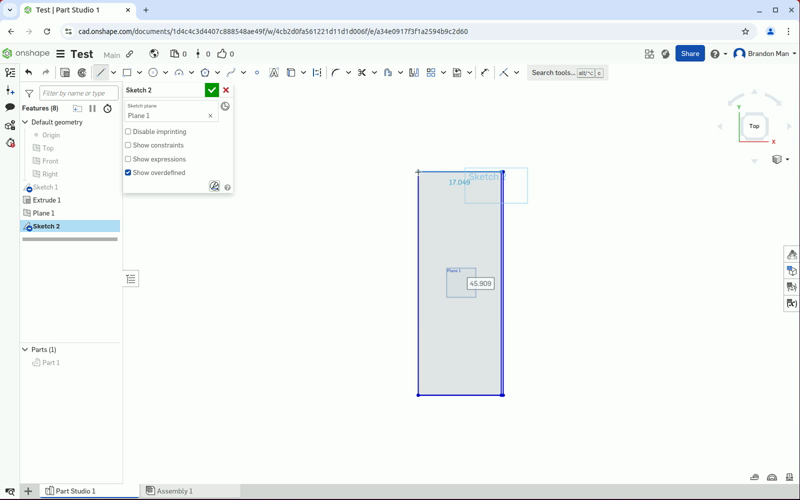
key_down(shift)
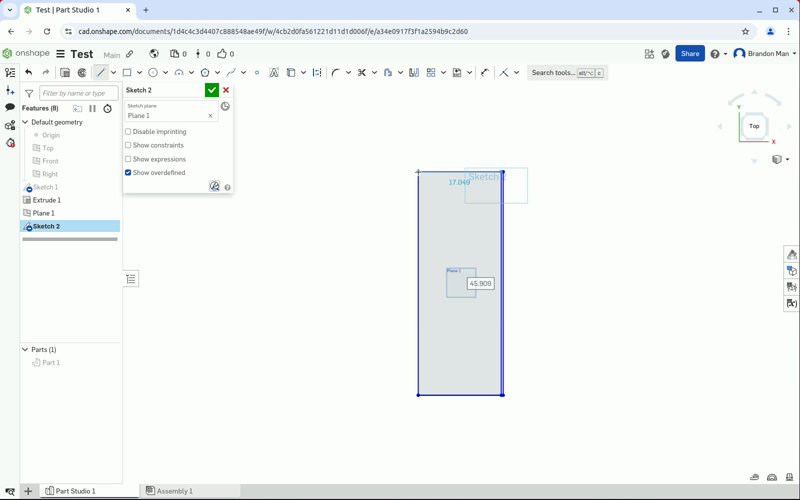
mouse_move(418, 395)
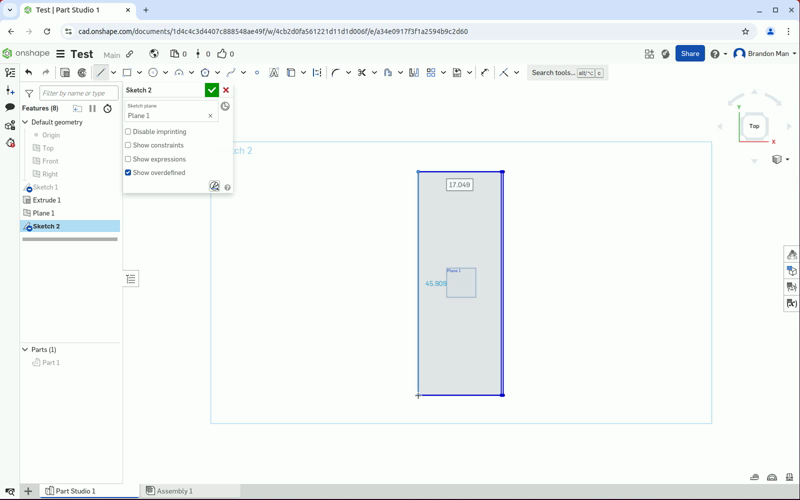
key_up(shift)
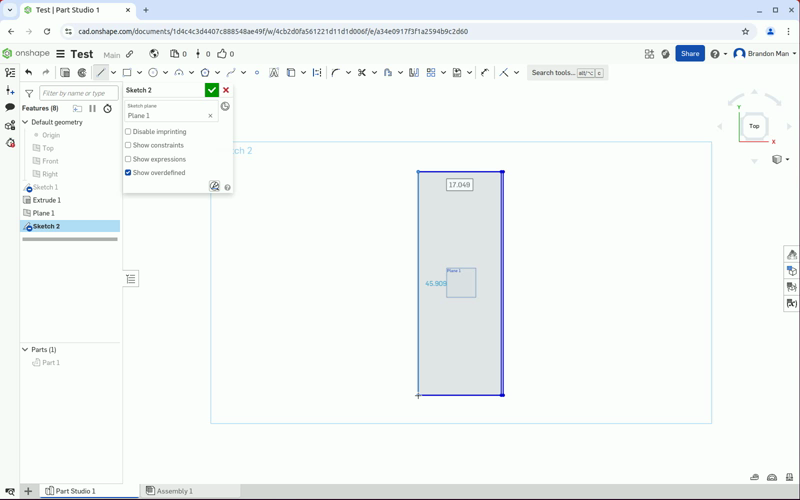
click(418, 395)
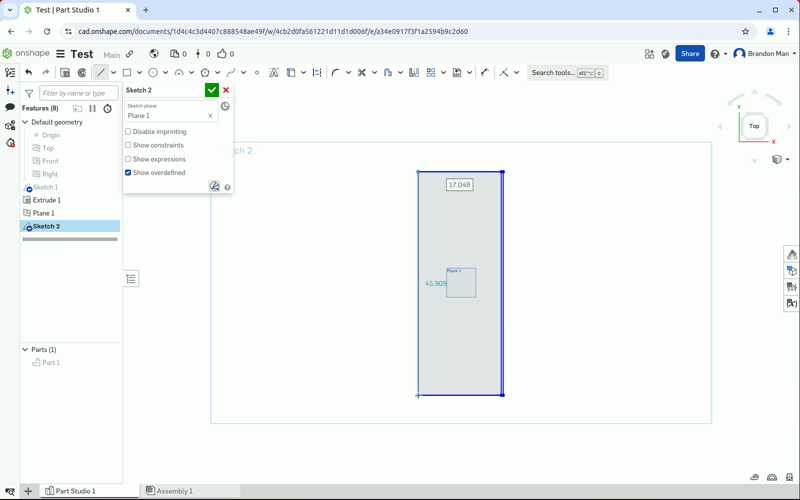
key(esc)
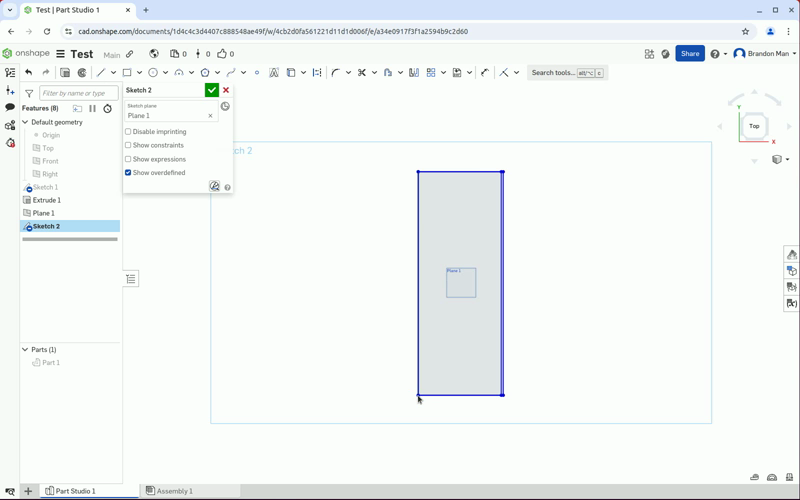
mouse_move(501, 205)
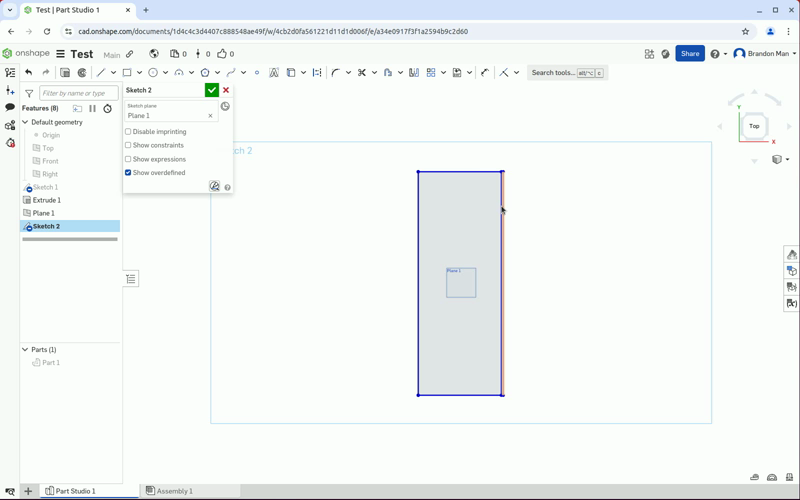
scroll(6)
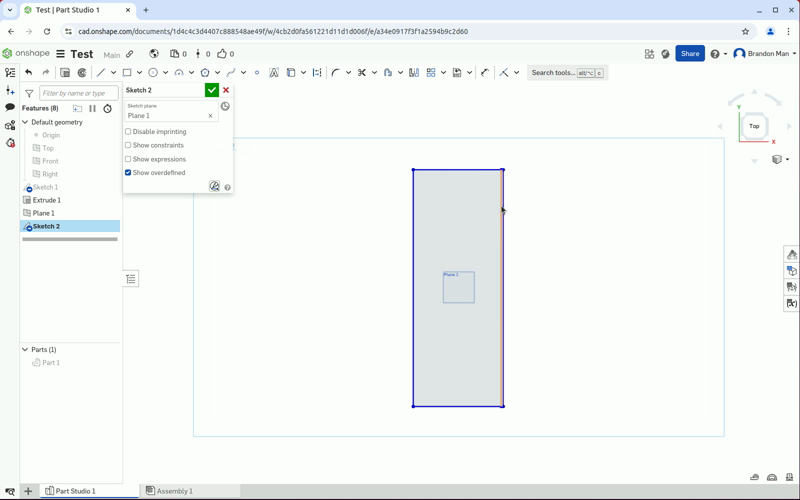
scroll(6)
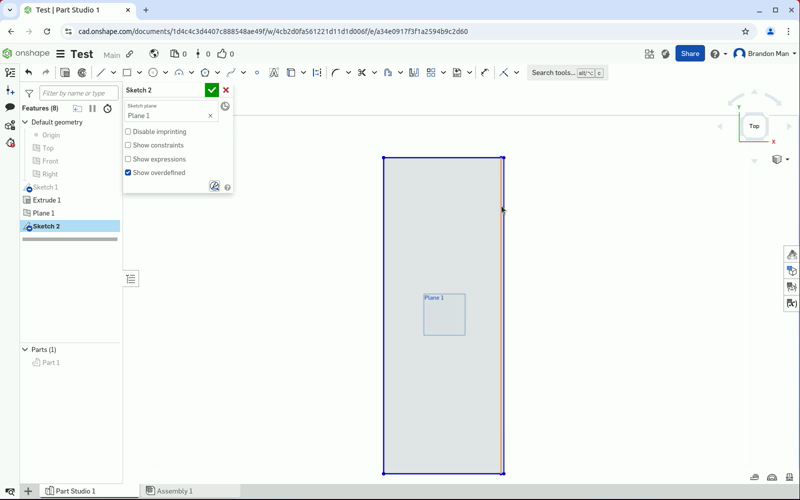
scroll(6)
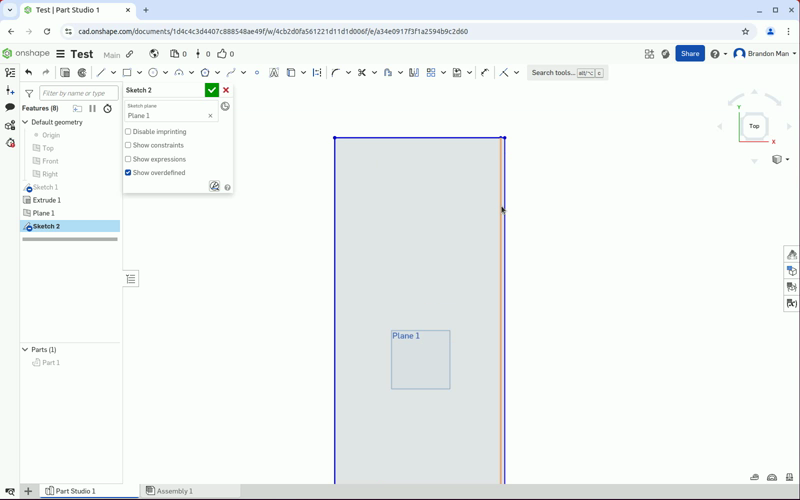
scroll(6)
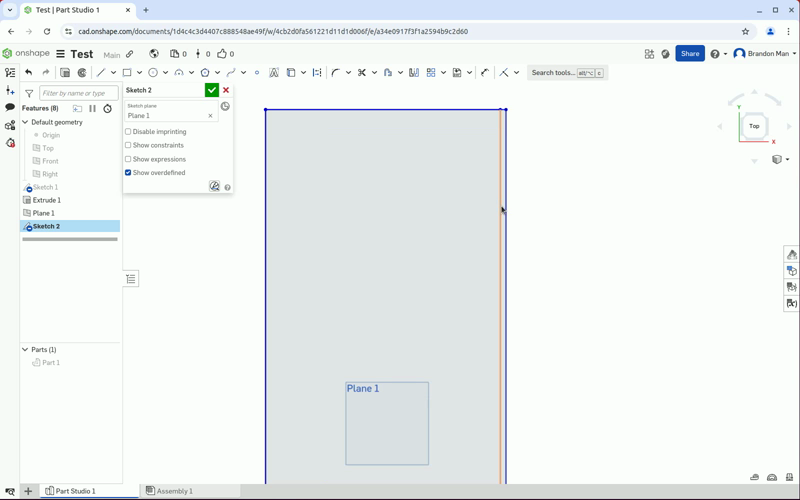
scroll(6)
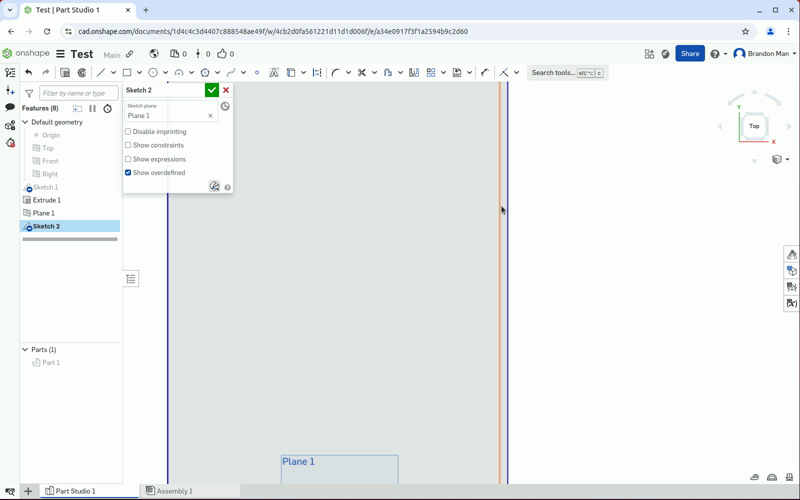
scroll(6)
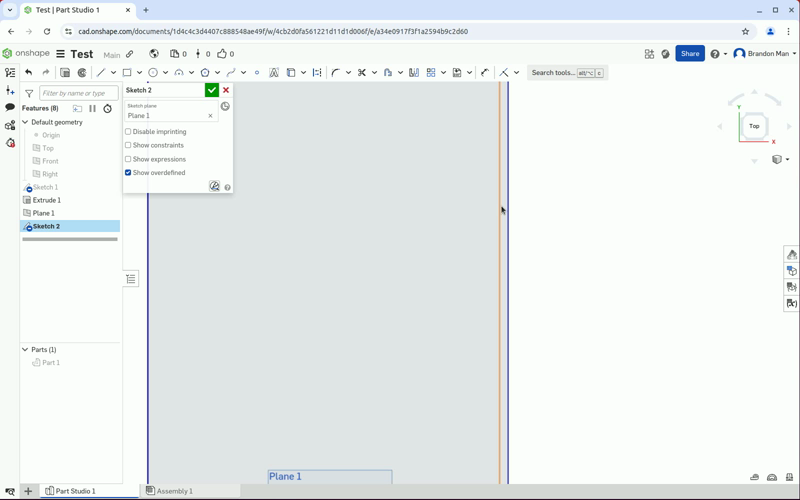
scroll(6)
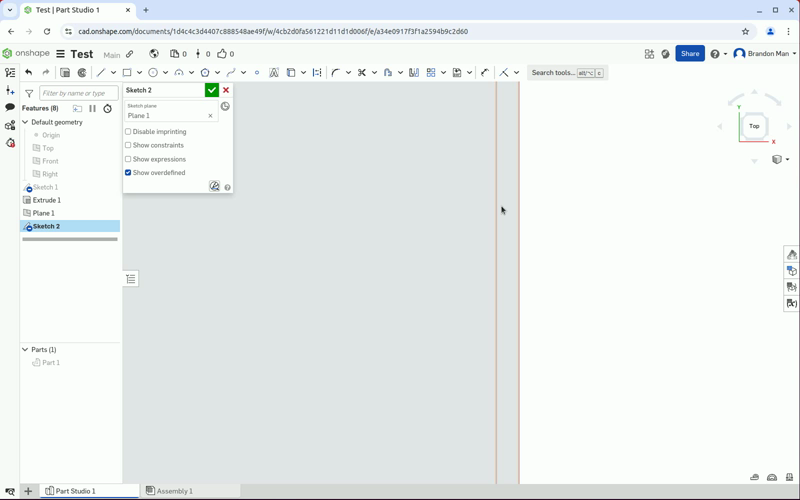
click(501, 205)
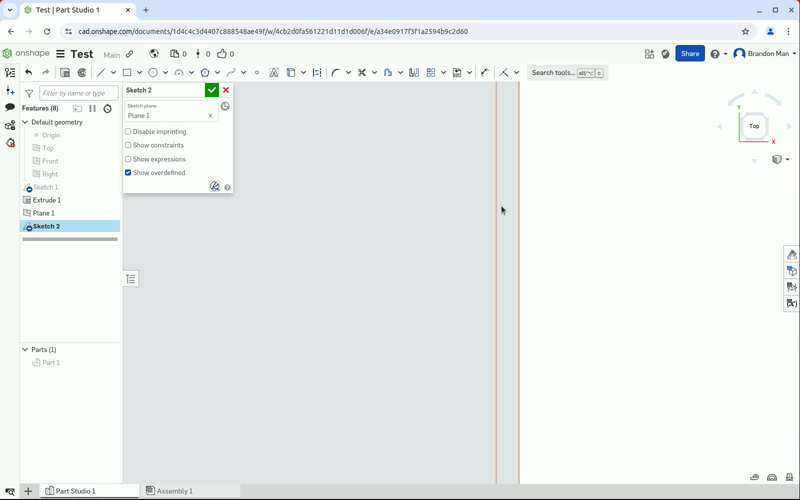
scroll(-6)
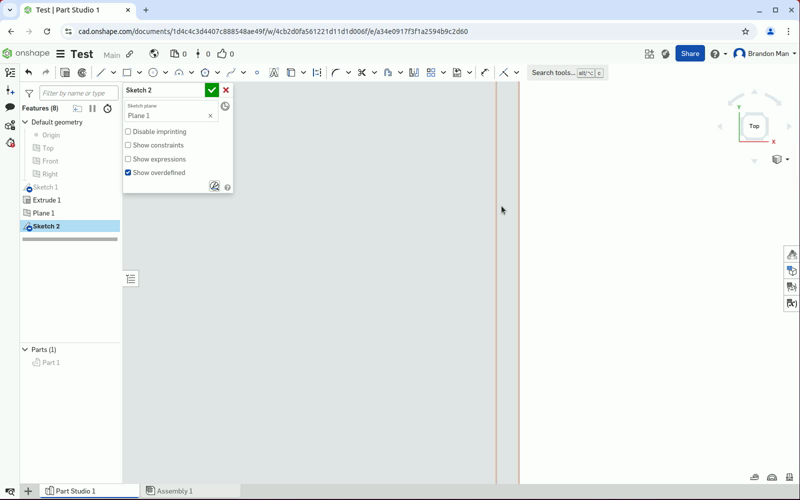
scroll(-6)
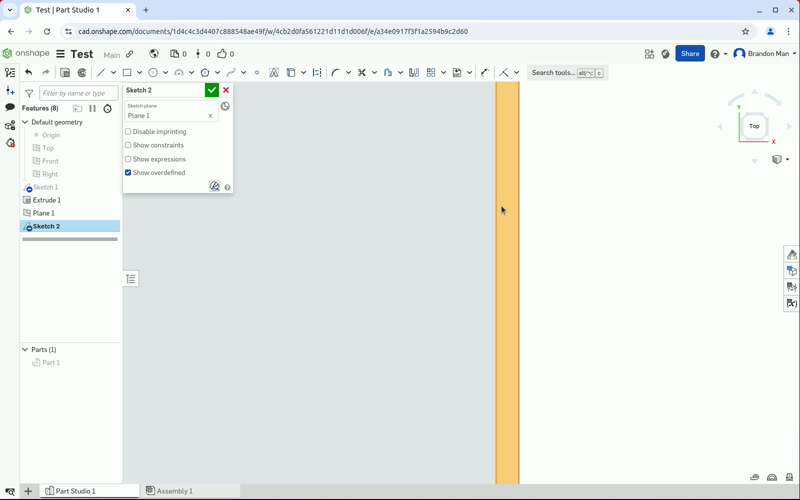
scroll(-6)
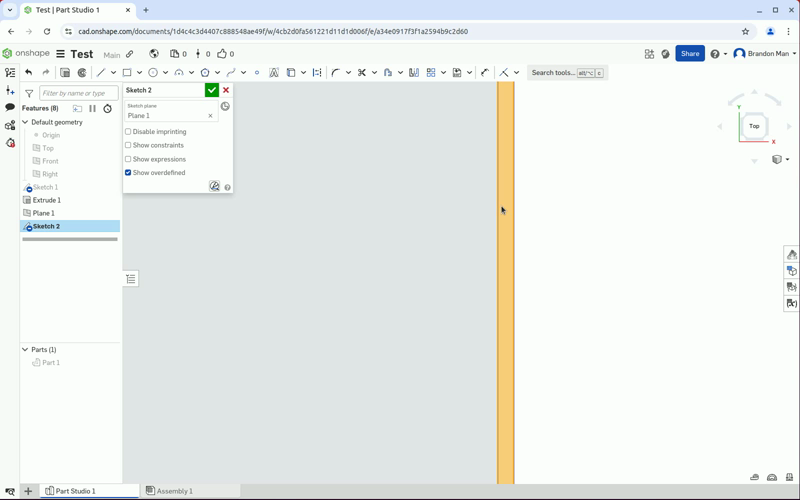
scroll(-6)
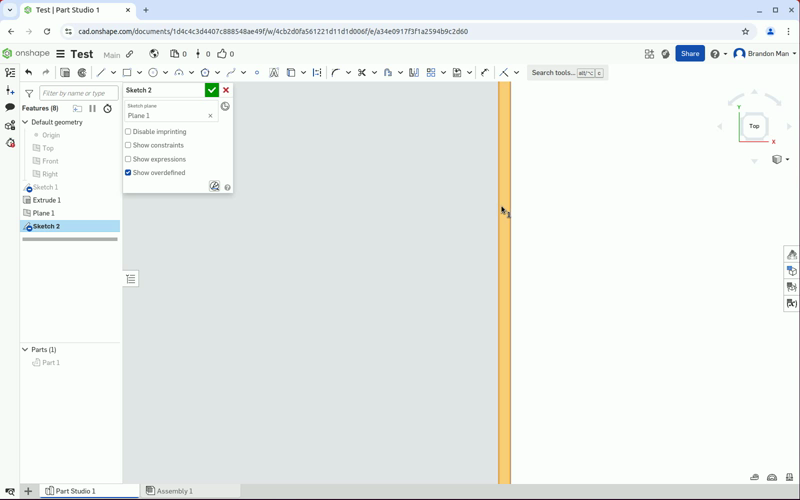
scroll(-6)
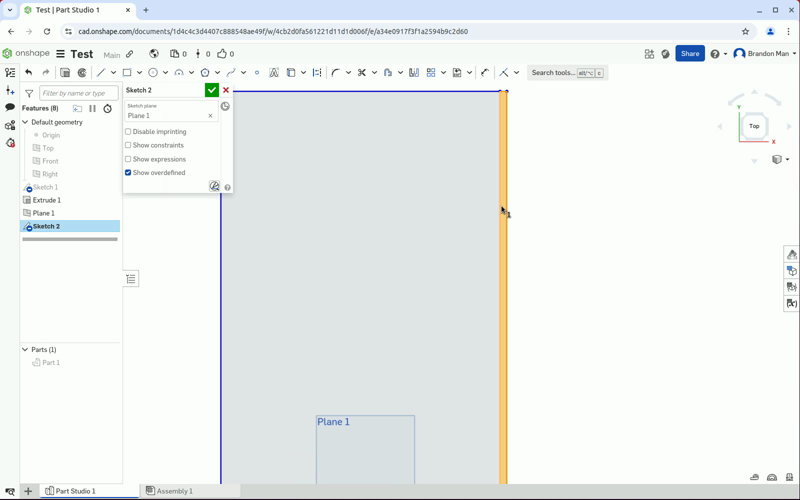
scroll(-6)
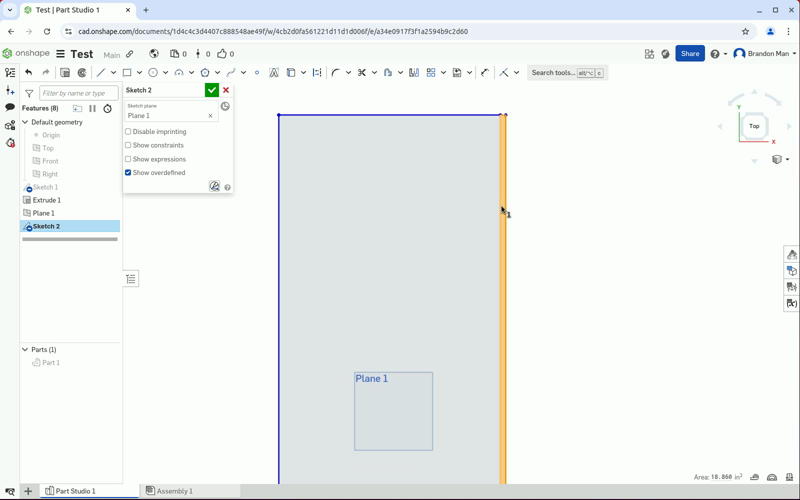
scroll(-6)
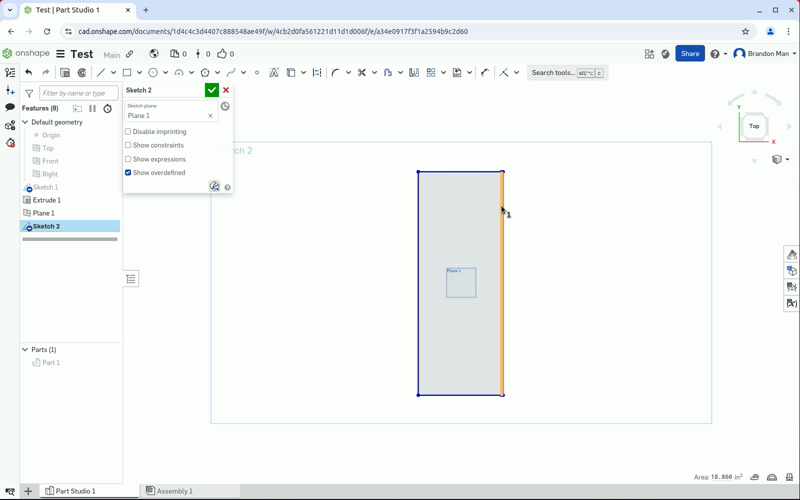
mouse_move(73, 352)
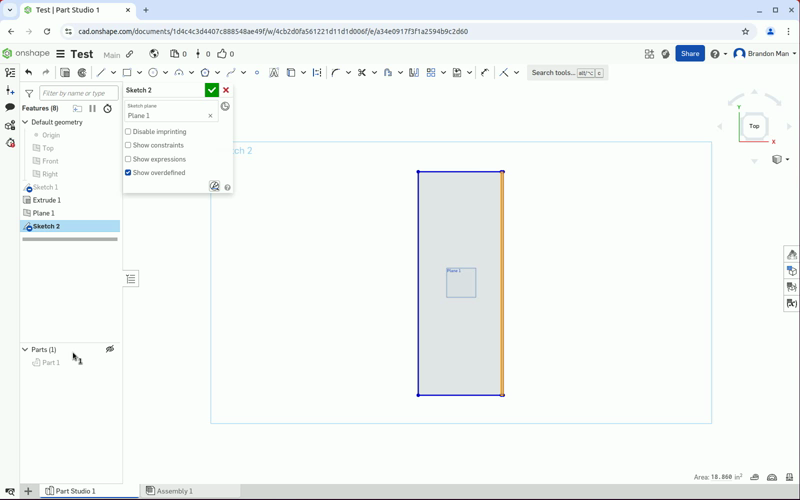
key(shift+y)
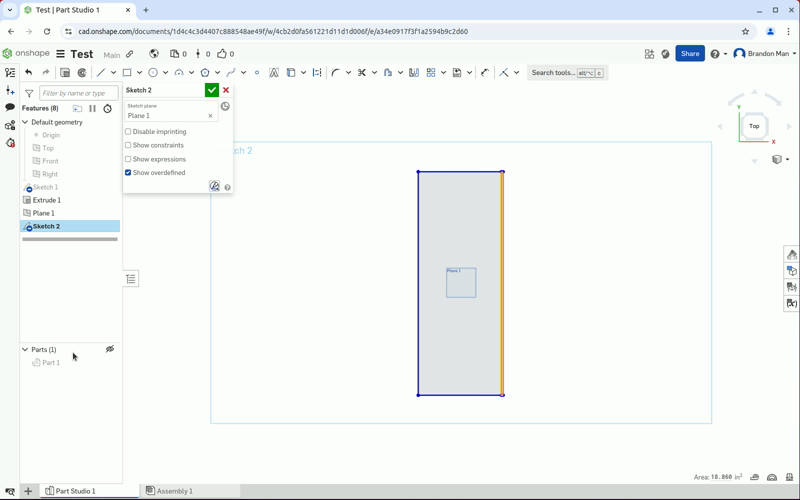
key(shift+e)
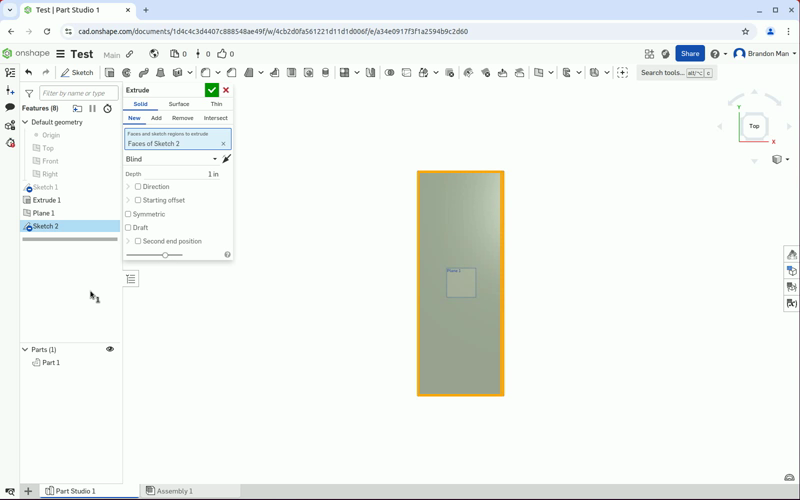
mouse_move(143, 106)
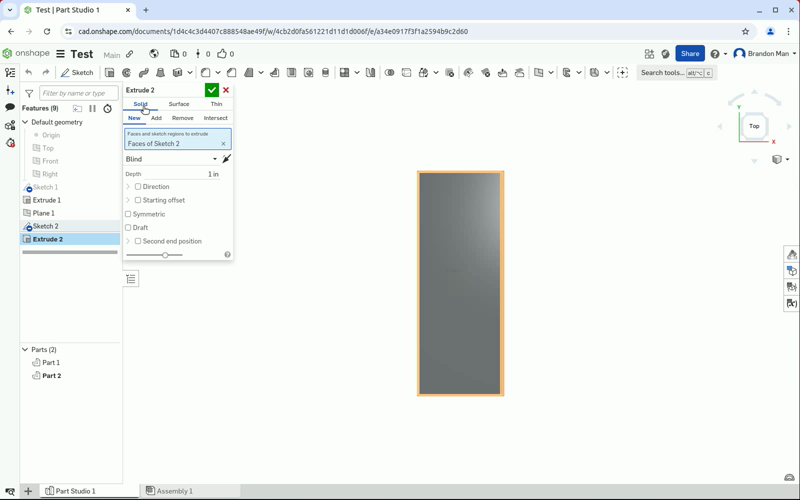
click(143, 106)
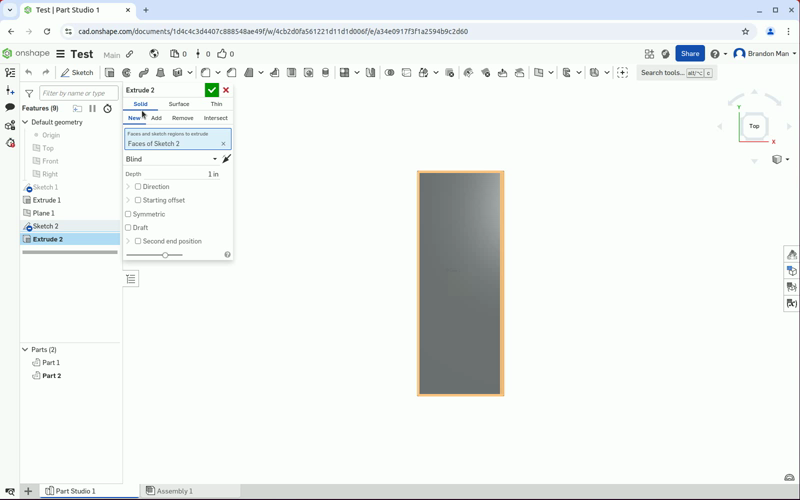
mouse_move(137, 120)
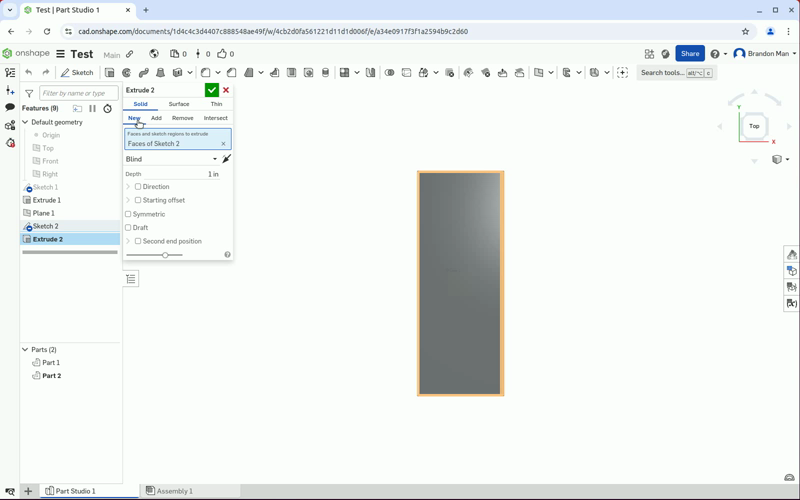
click(137, 120)
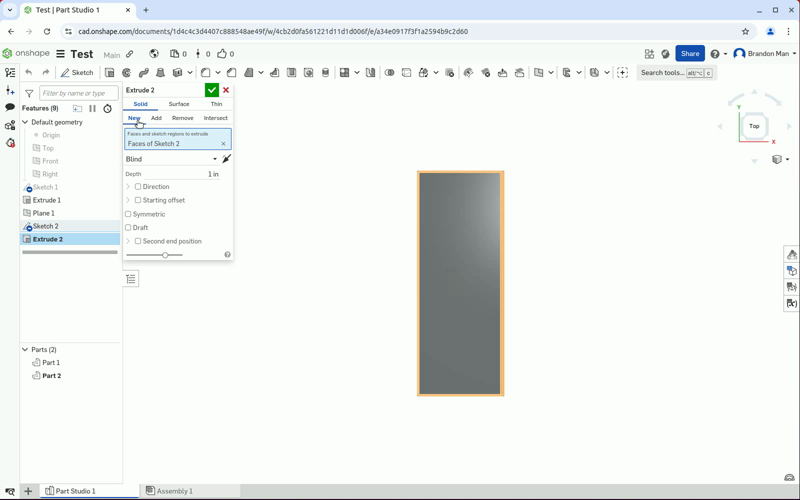
key(tab, 4)
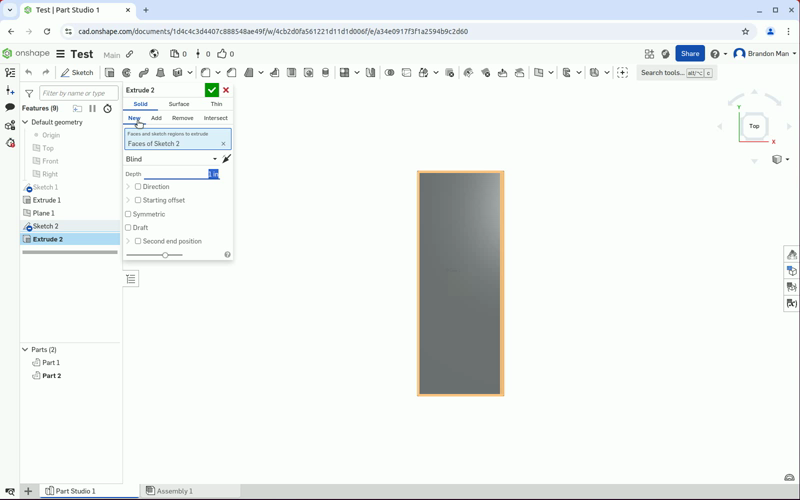
text(3.37)
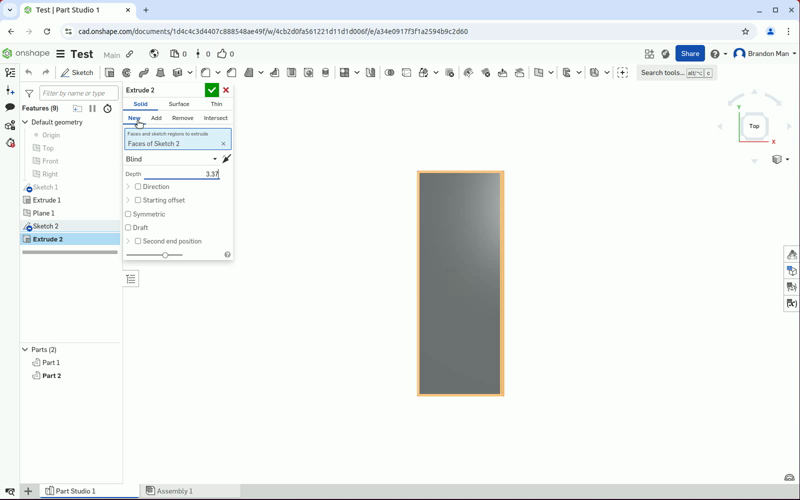
key(enter)
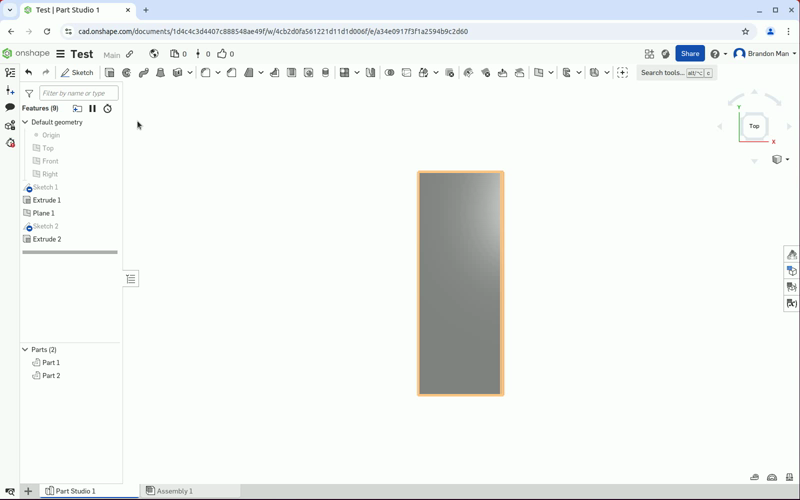
key(shift+h)
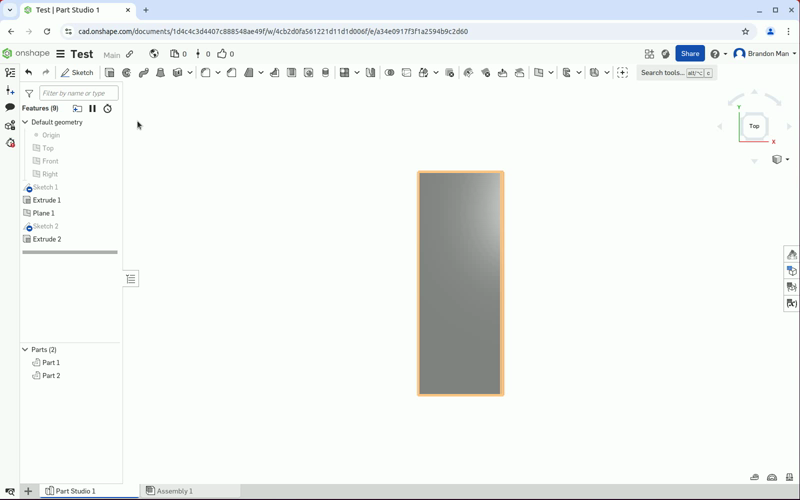
key(shift+h)
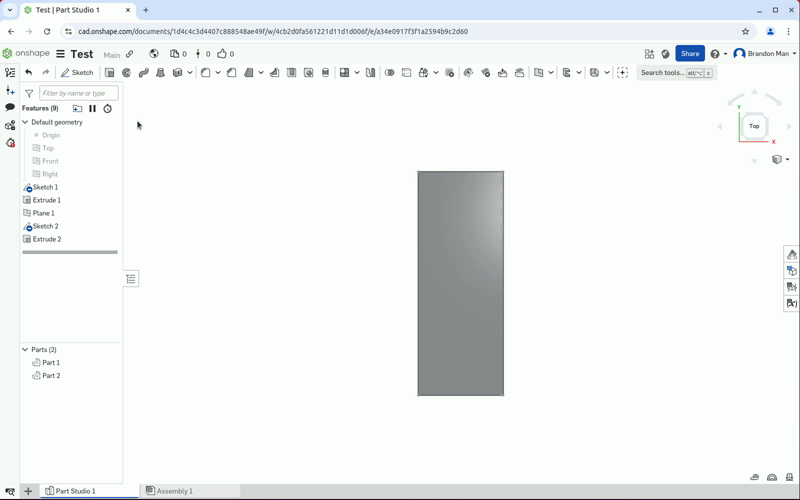
key(shift+7)
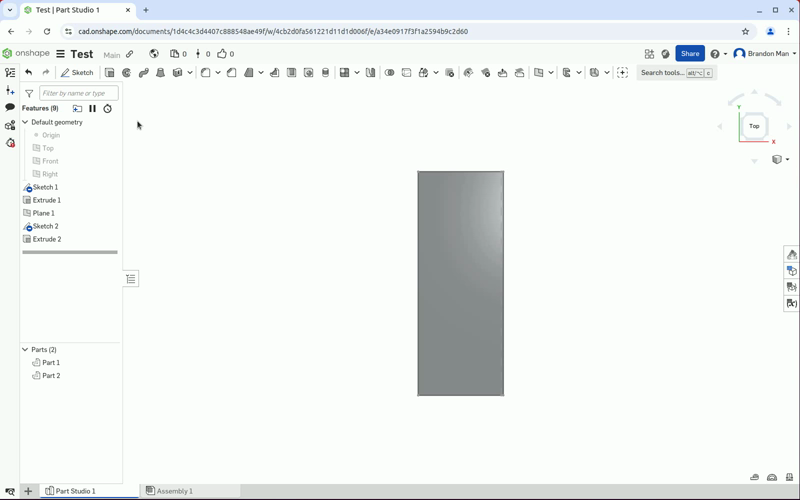
key(up, 3)
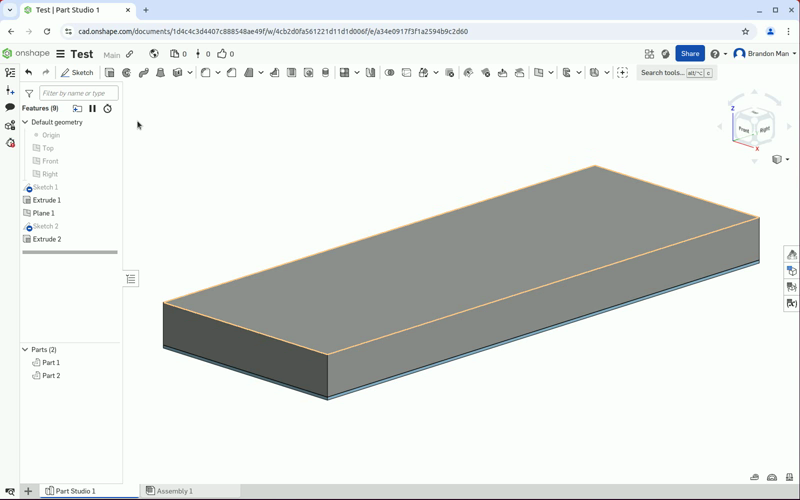
key(left, 3)
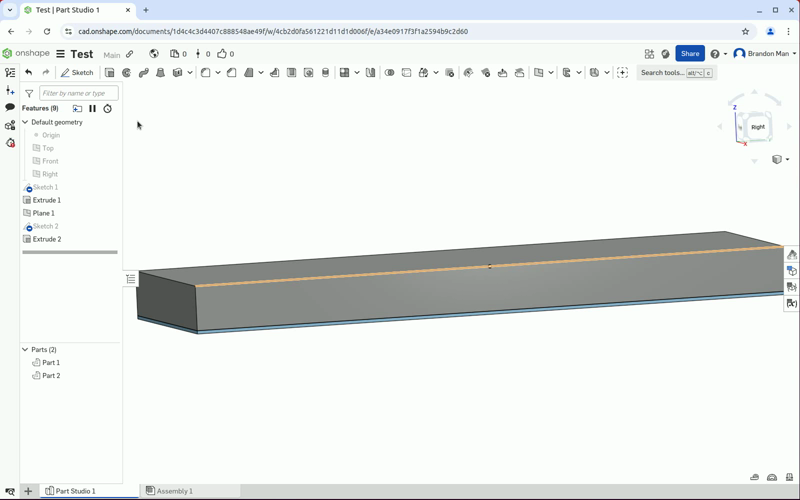
key(right, 3)
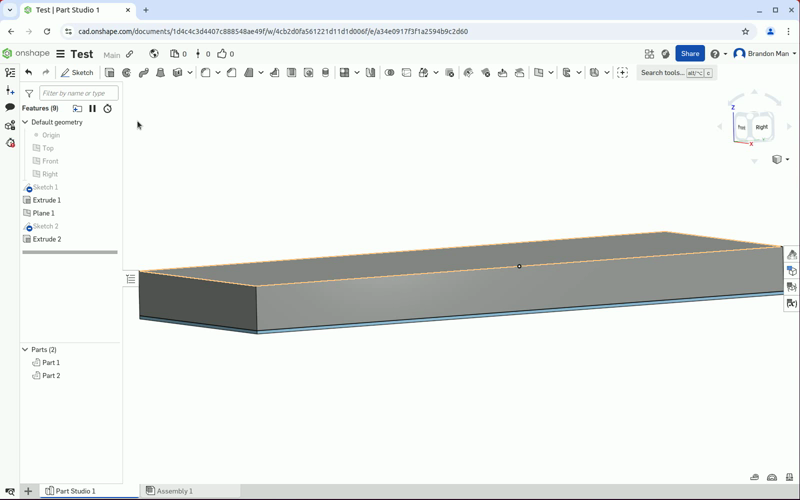
key(down, 3)
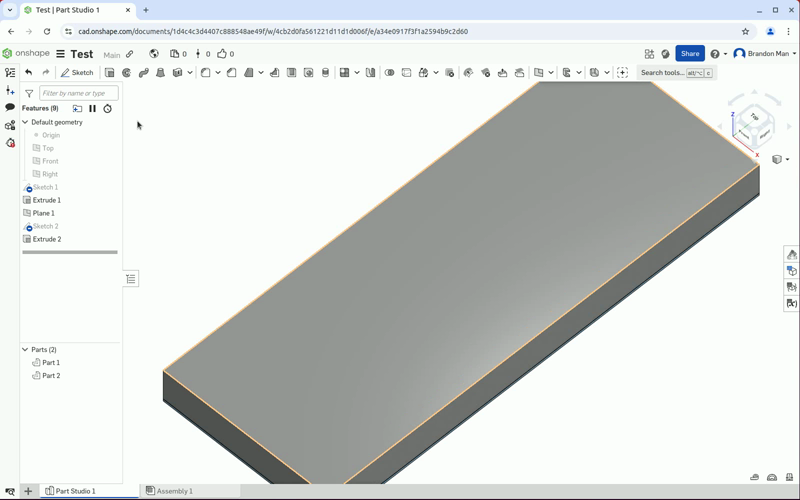
mouse_move(73, 189)
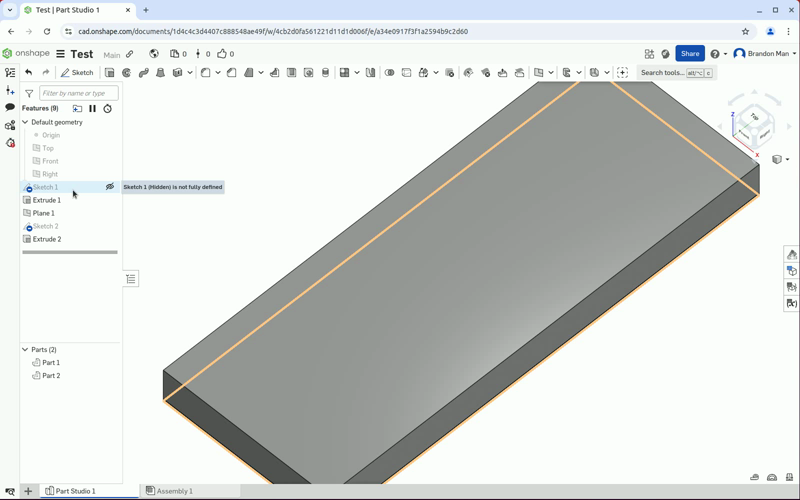
click(73, 189)